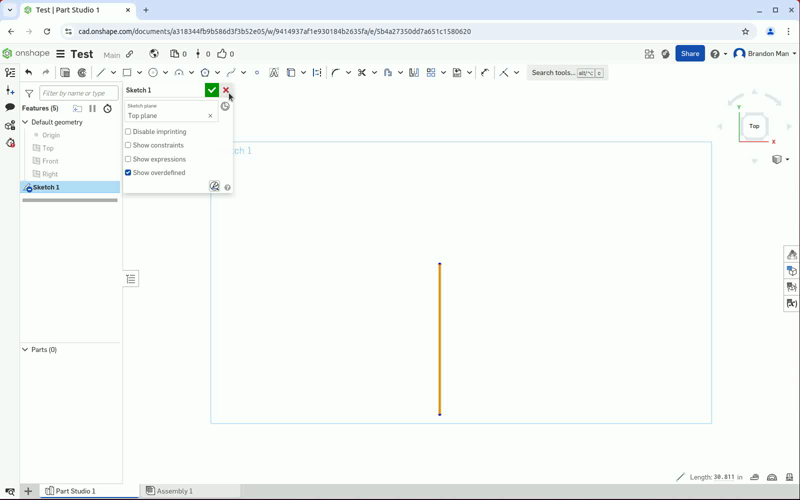
key(shift+h)
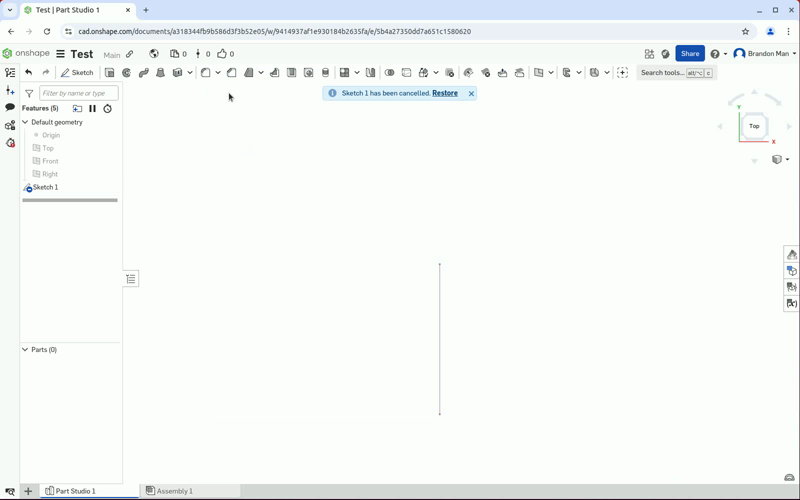
mouse_move(73, 352)
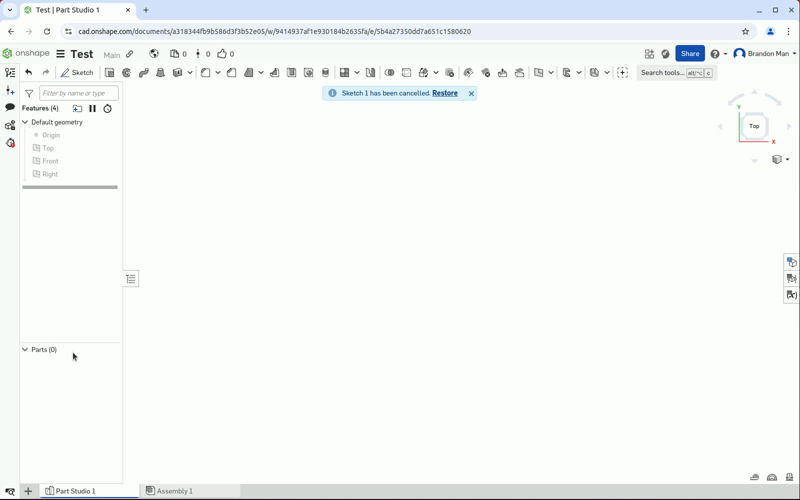
key(y)
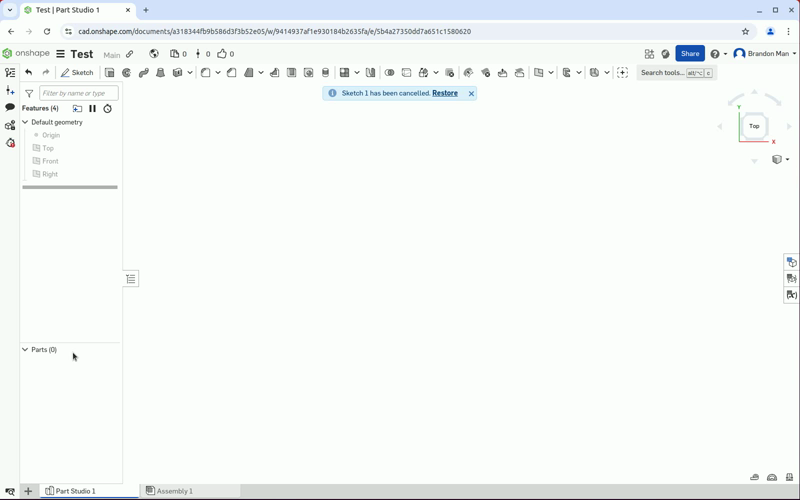
key(shift+p)
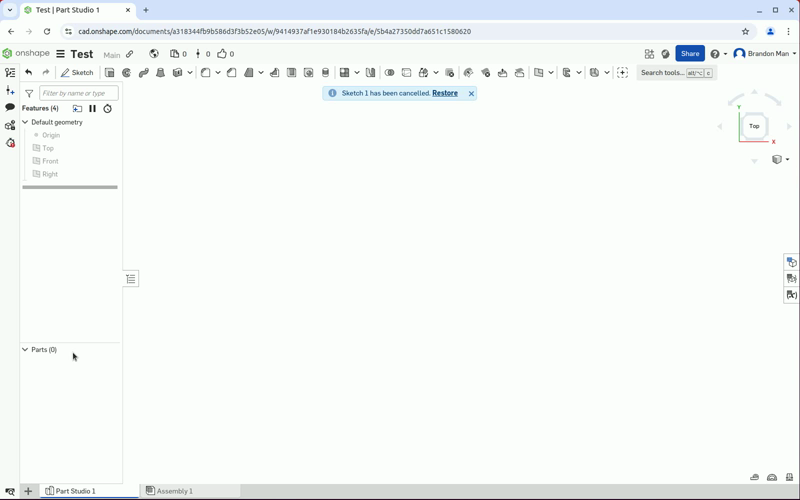
key(space)
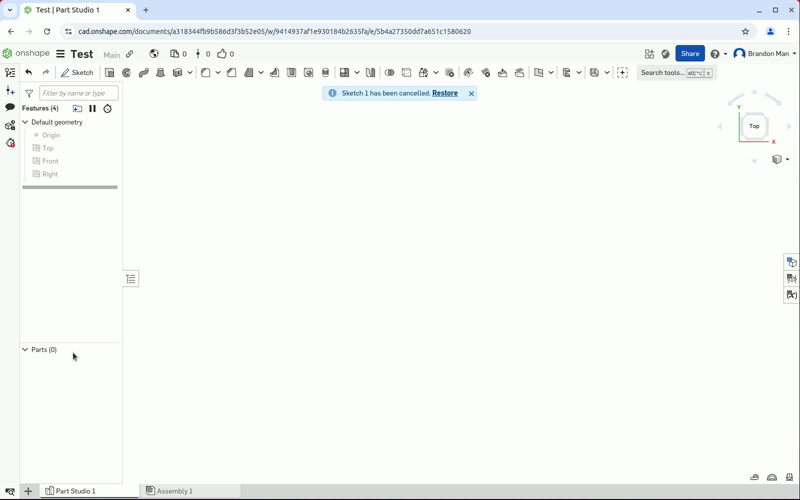
key_down(shift)
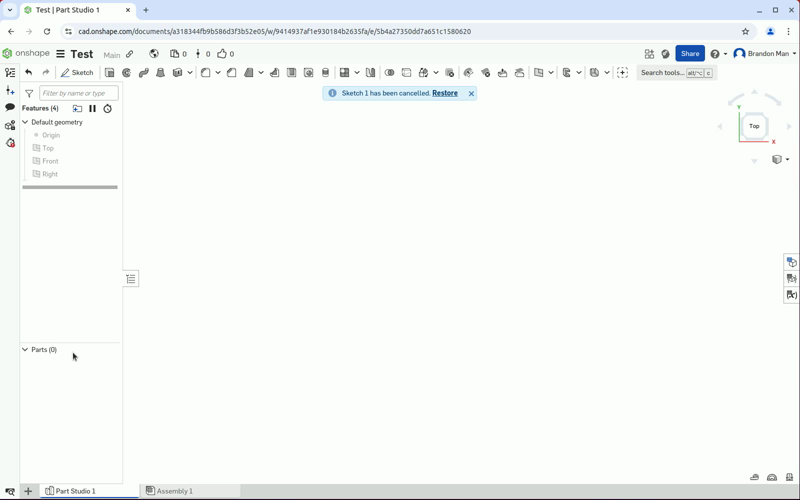
key(up)
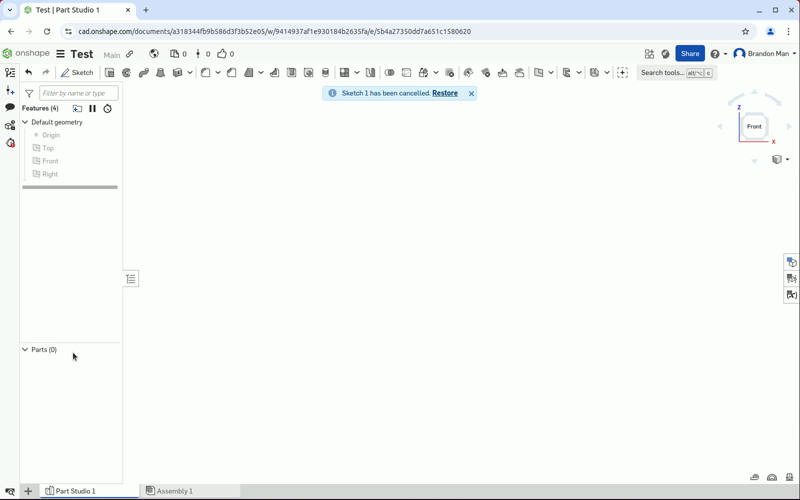
key_up(shift)
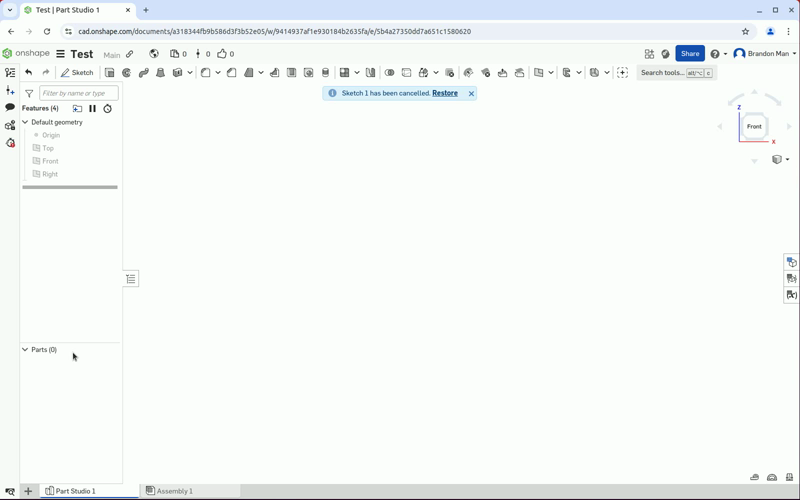
mouse_move(73, 352)
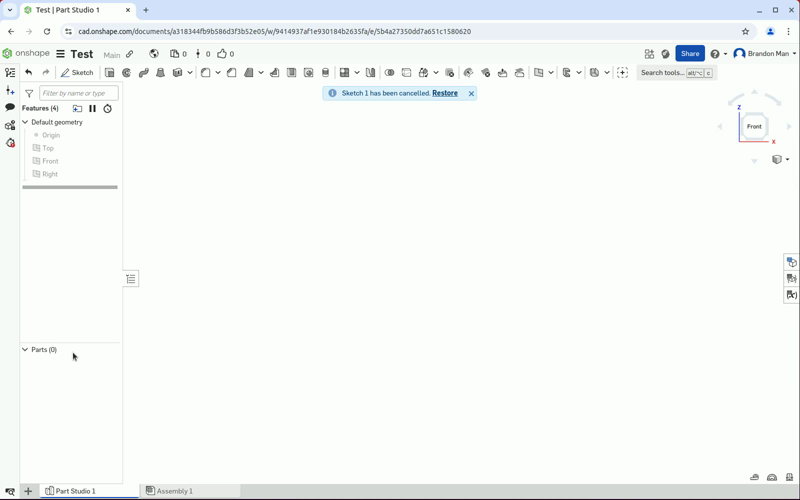
key(shift+y)
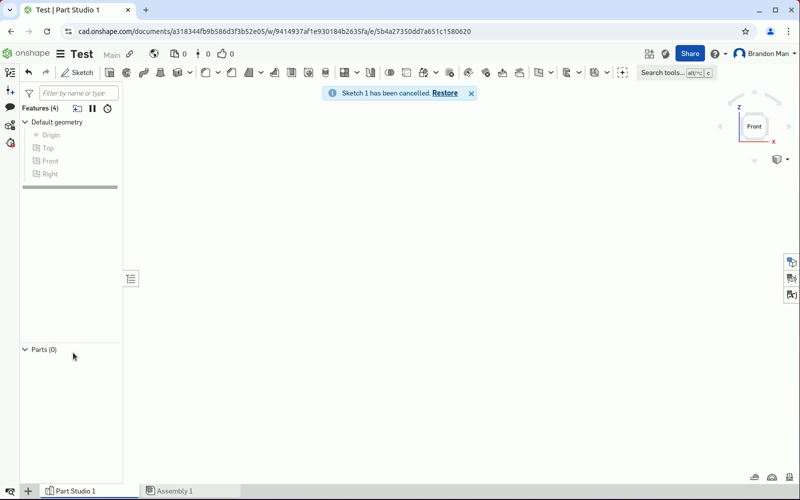
key(shift+s)
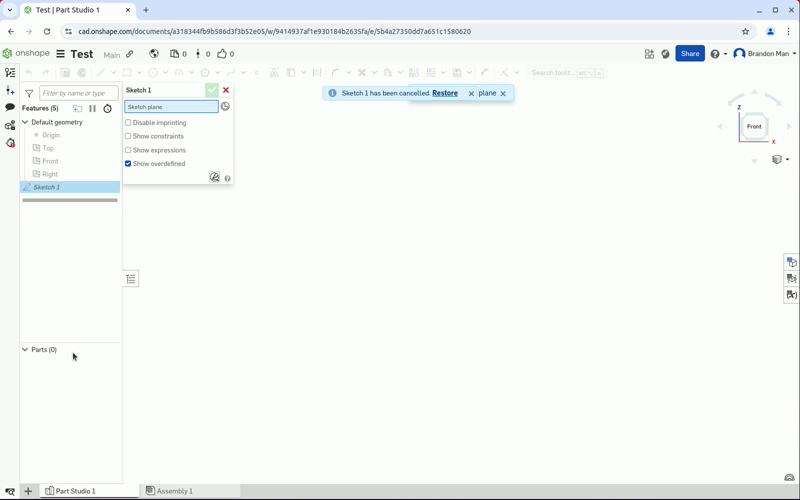
mouse_move(73, 163)
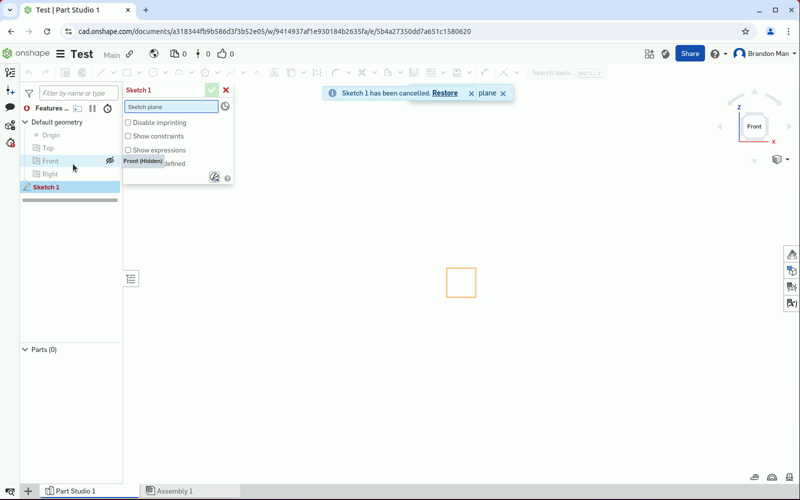
click(73, 163)
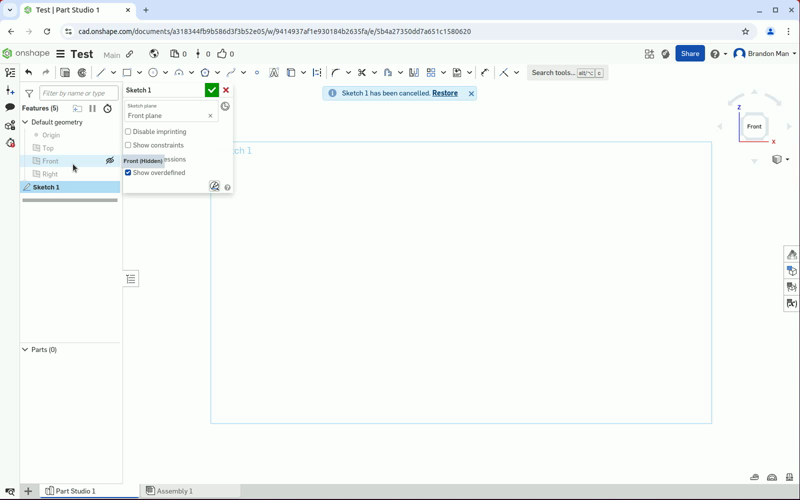
mouse_move(73, 352)
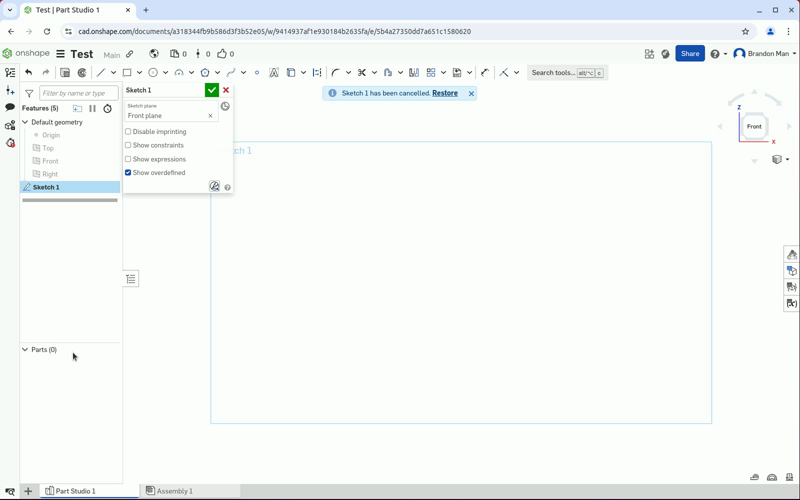
key(y)
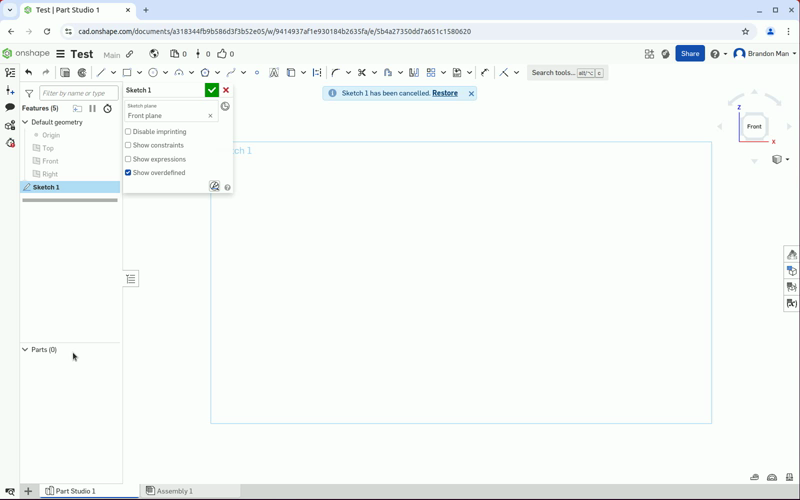
key(c)
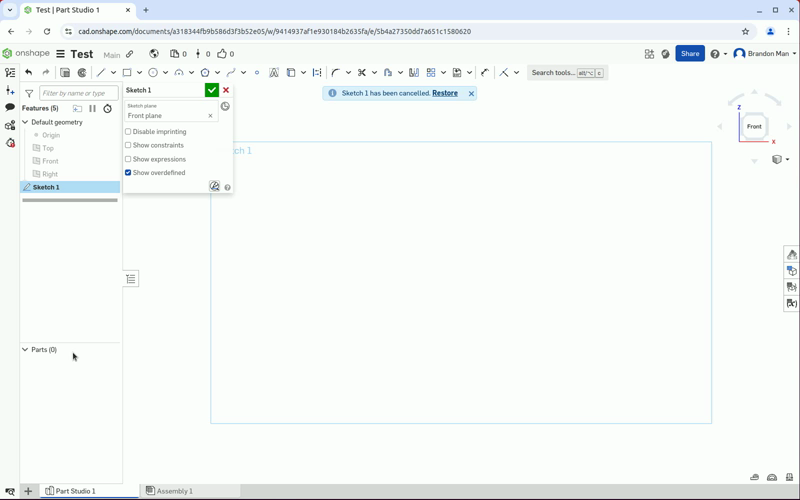
key_down(shift)
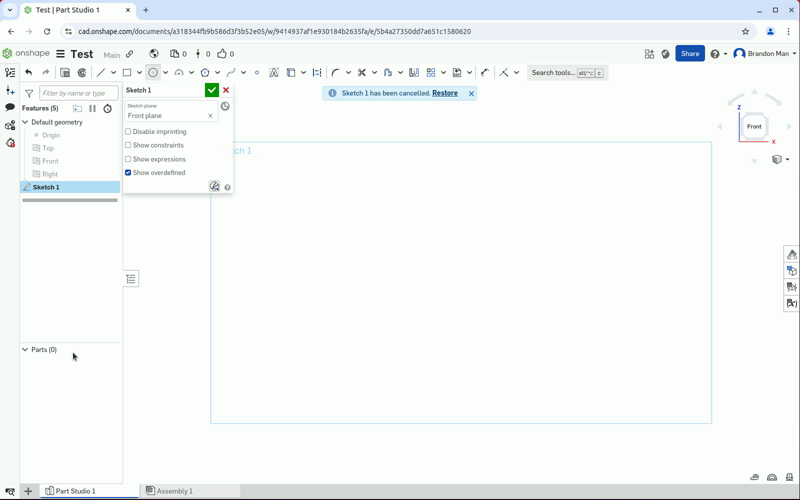
mouse_move(368, 220)
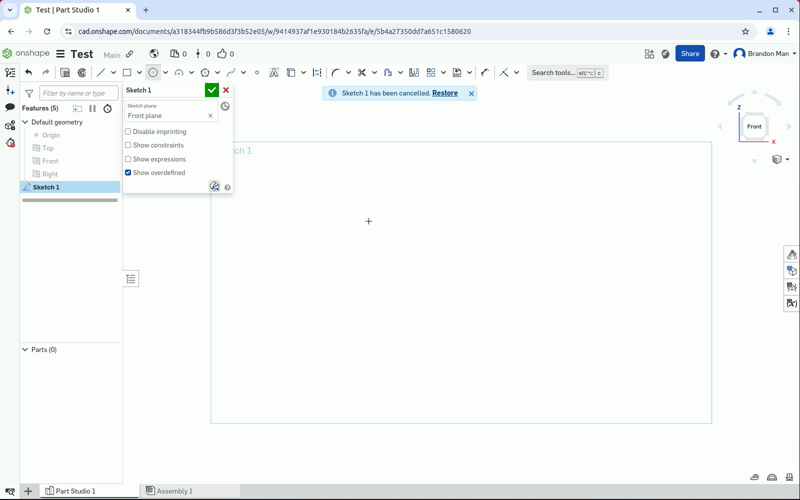
click(368, 220)
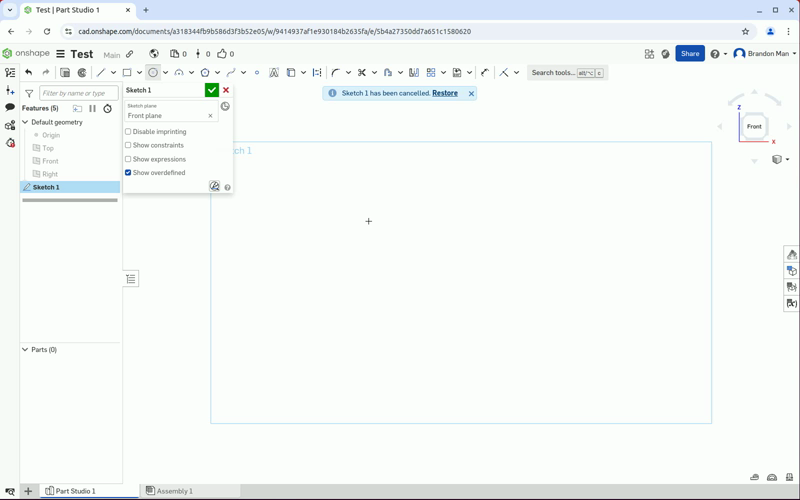
key_up(shift)
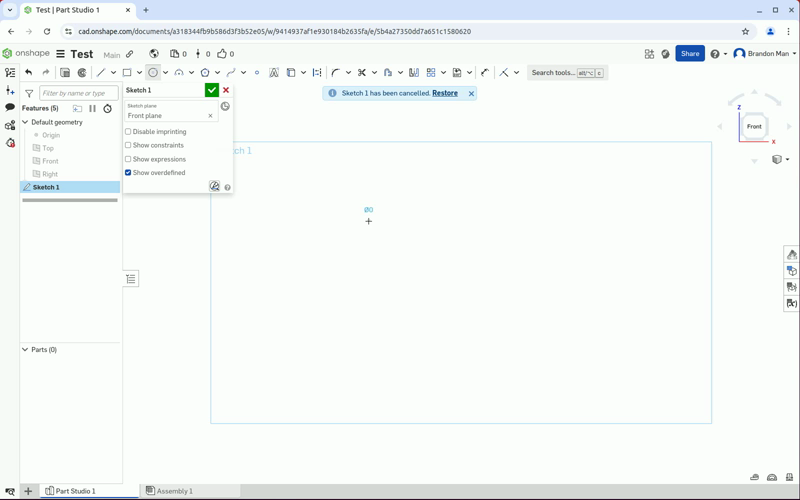
mouse_move(388, 220)
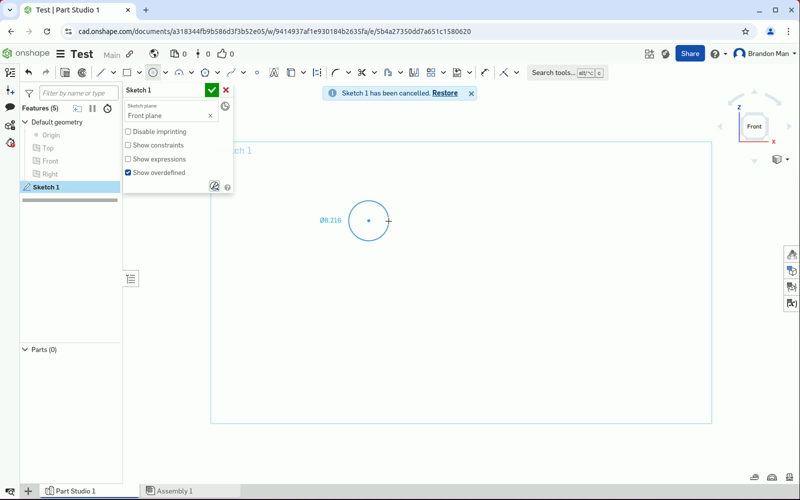
click(388, 220)
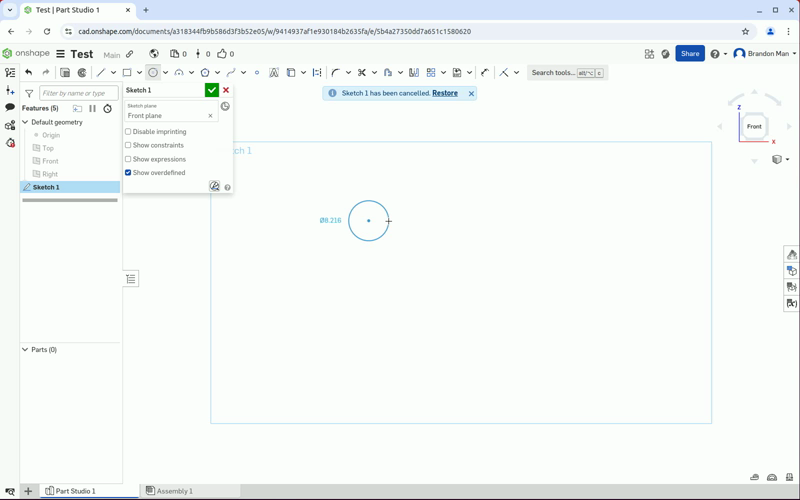
key(esc)
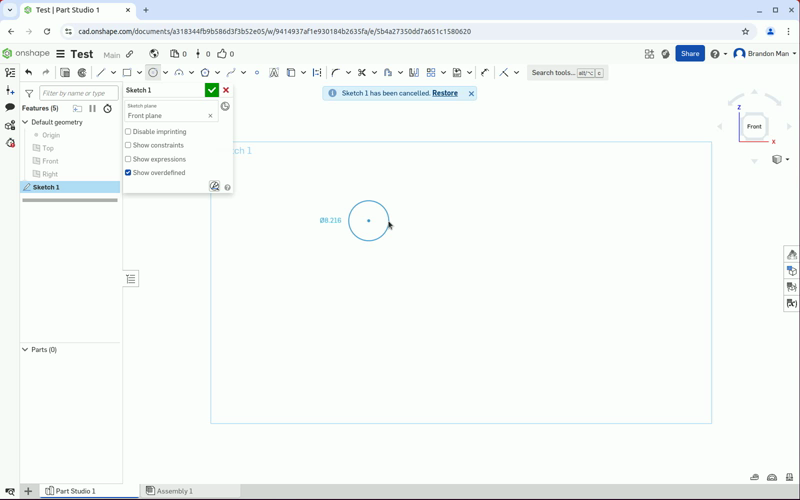
key(c)
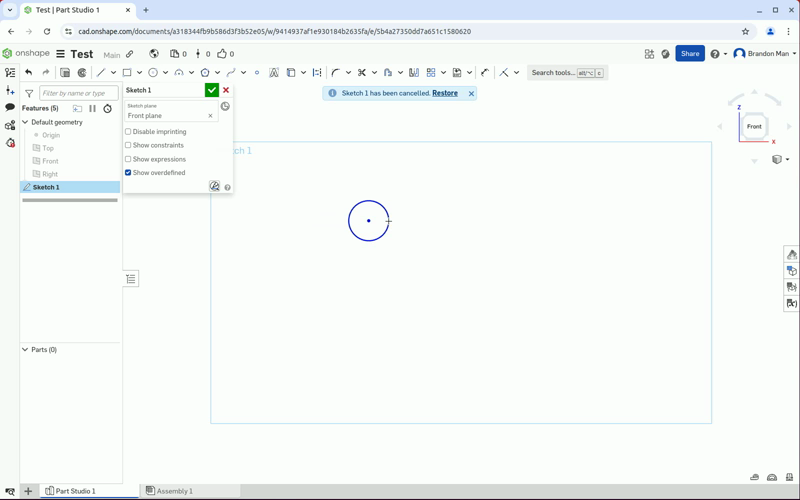
key_down(shift)
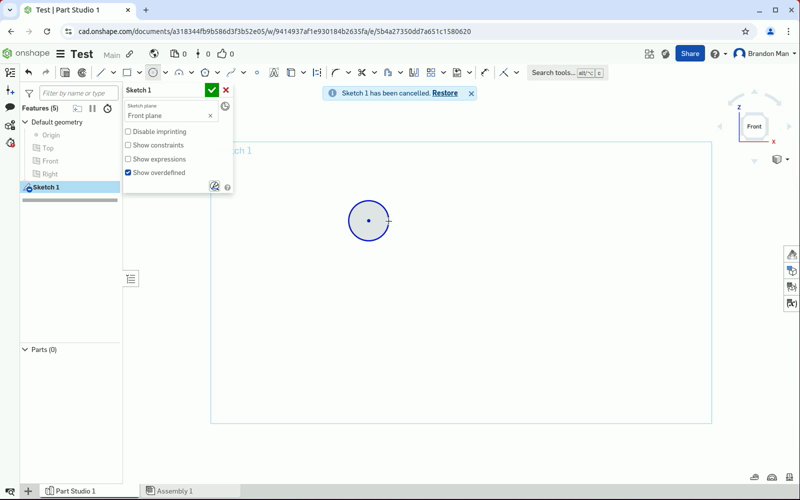
mouse_move(368, 220)
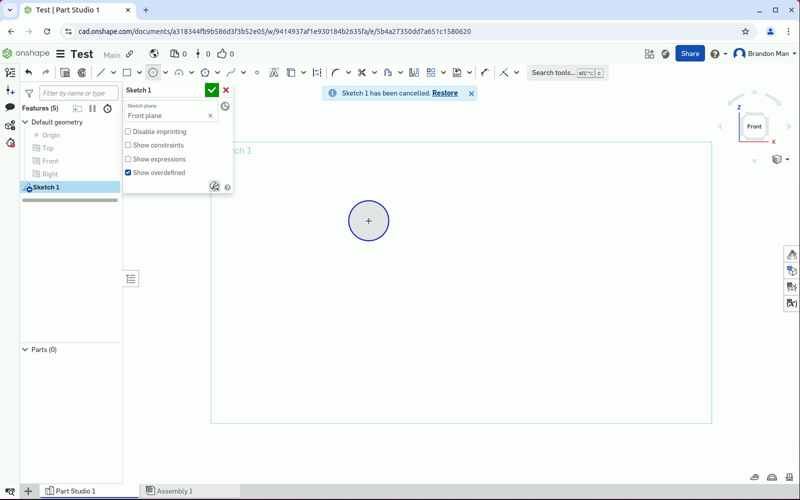
click(368, 220)
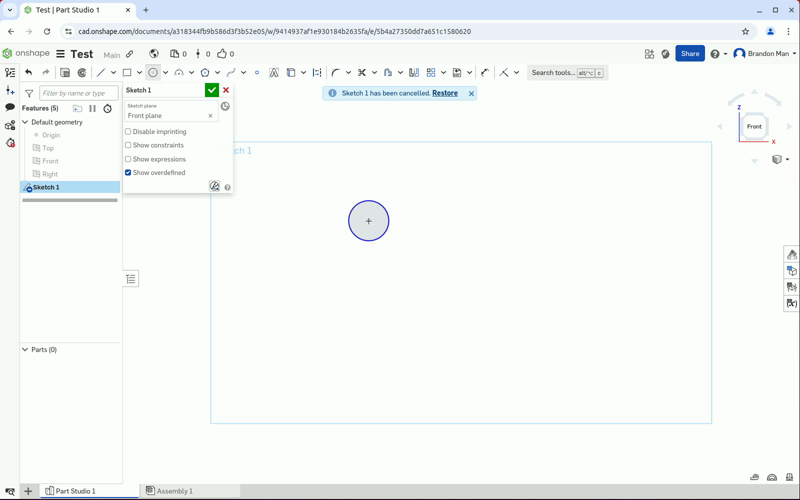
key_up(shift)
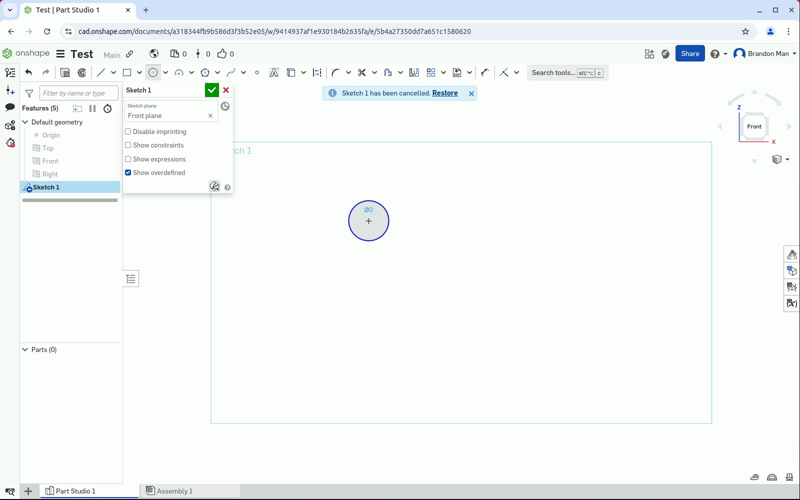
mouse_move(376, 220)
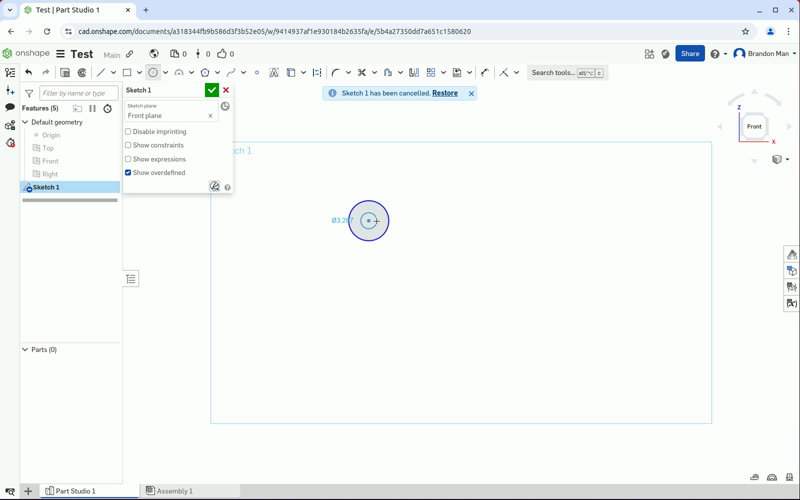
click(376, 220)
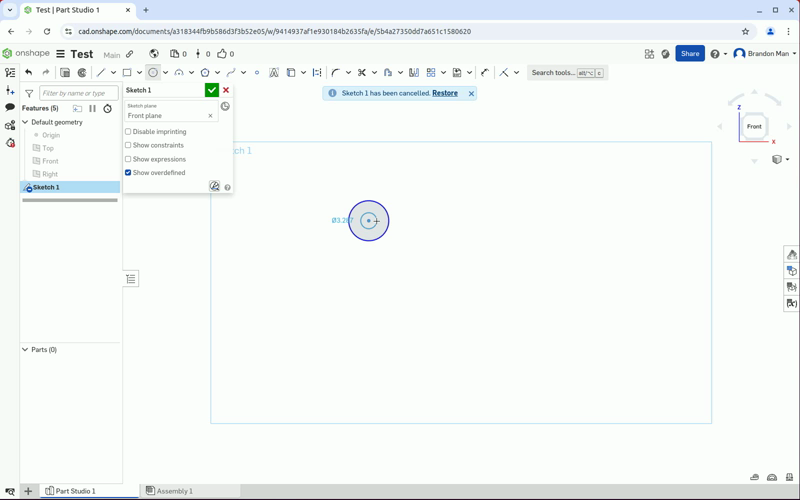
key(esc)
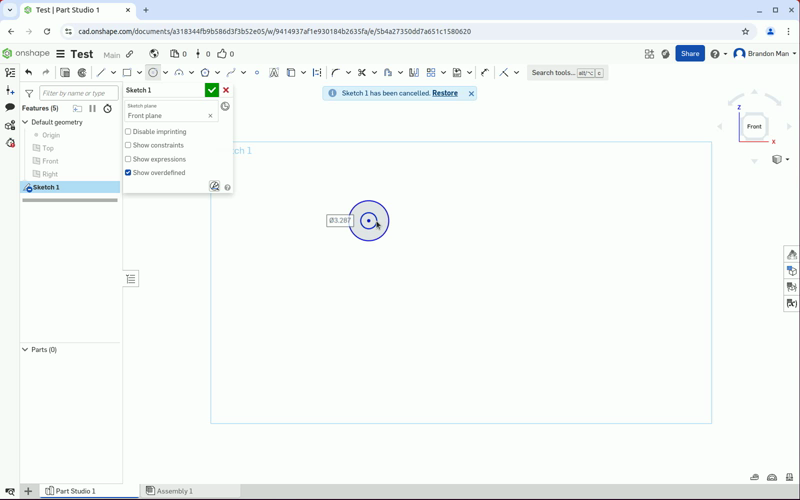
mouse_move(381, 232)
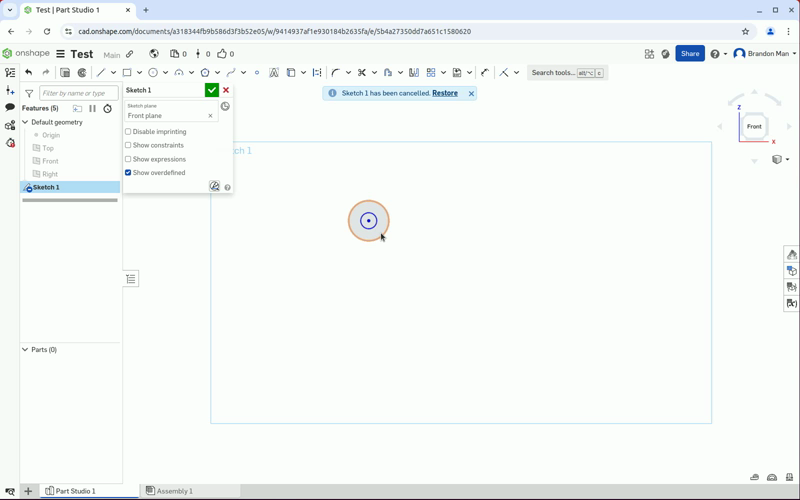
scroll(6)
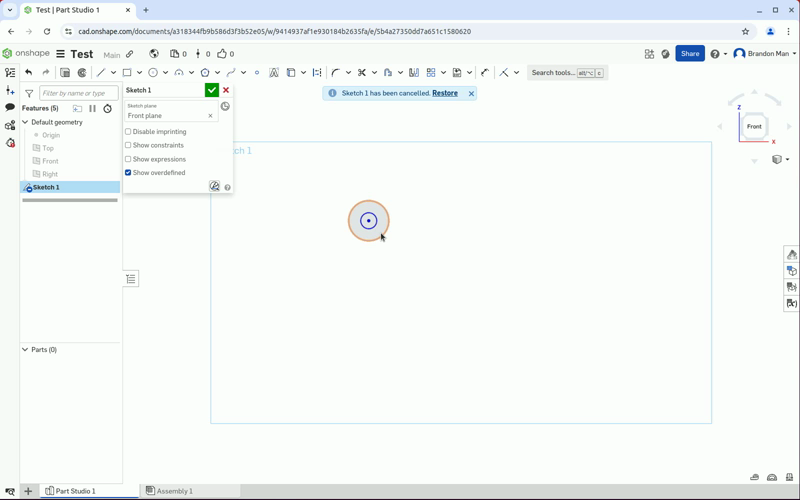
scroll(6)
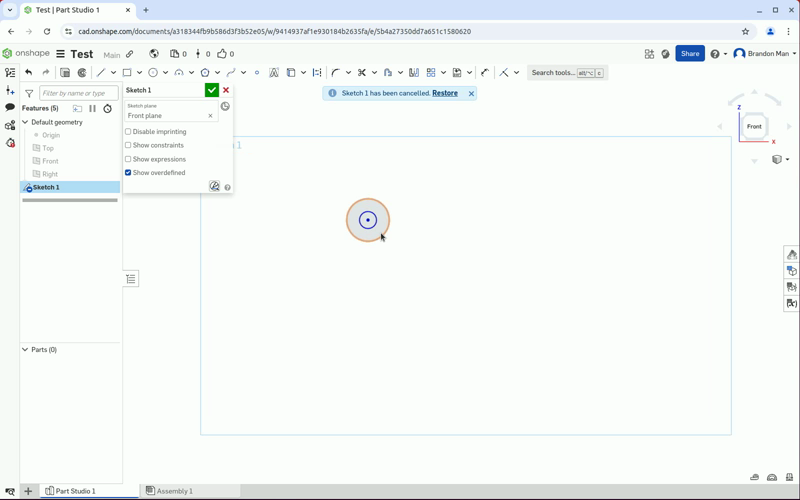
scroll(6)
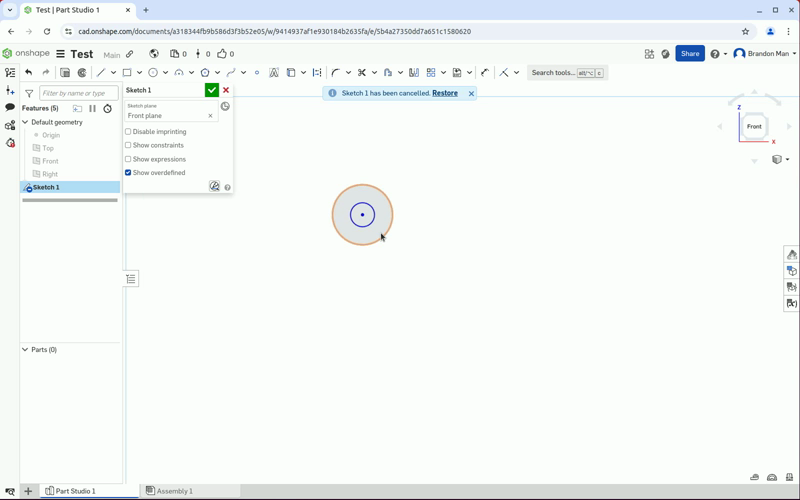
scroll(6)
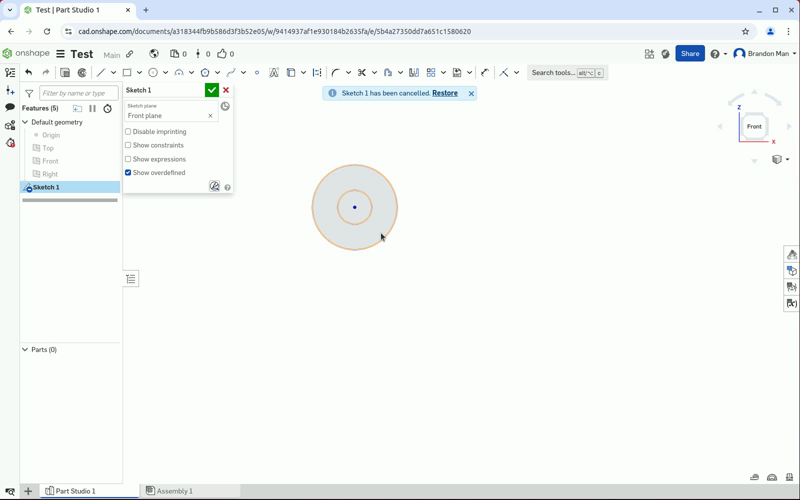
scroll(6)
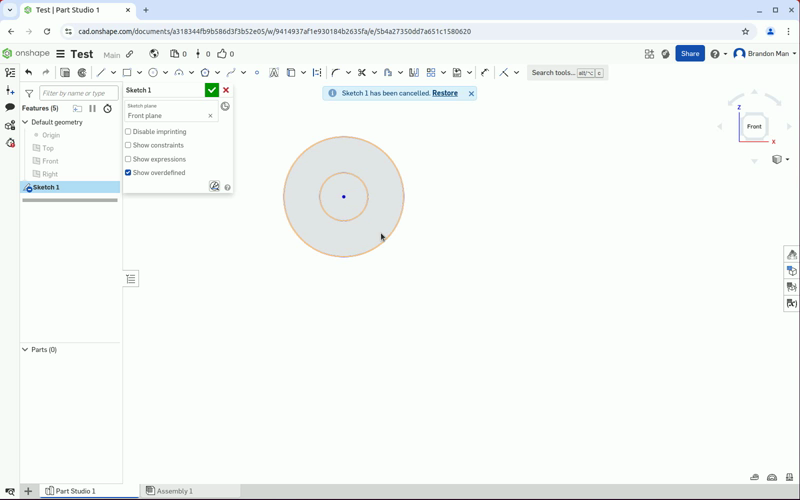
scroll(6)
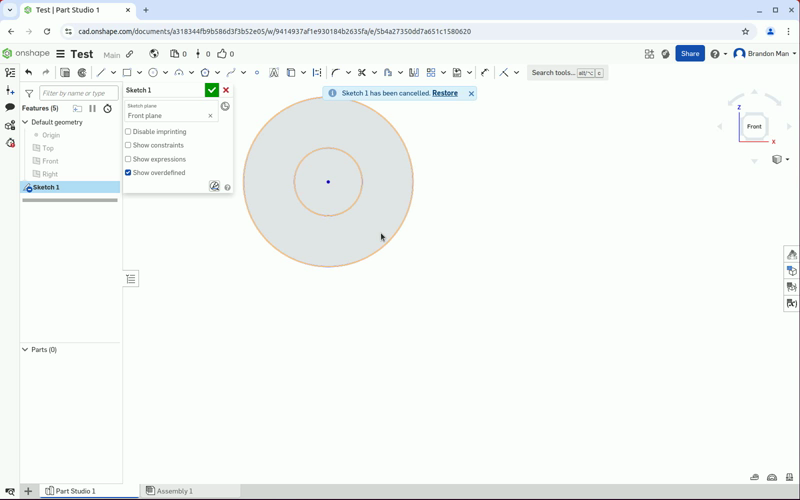
scroll(6)
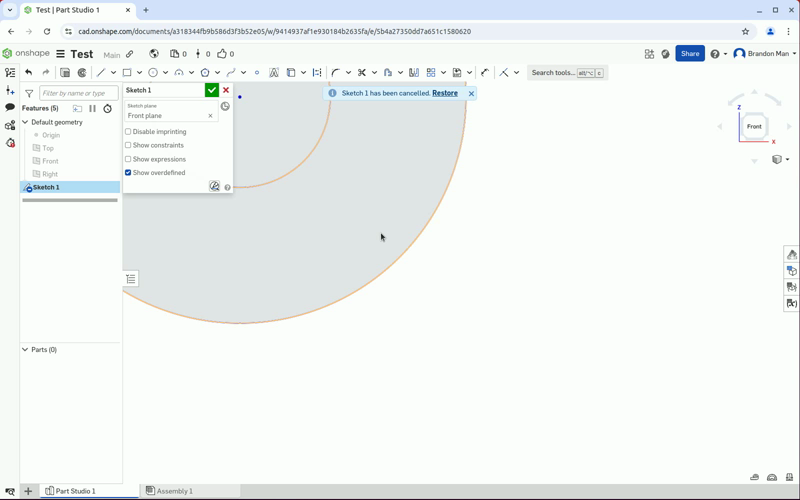
click(381, 232)
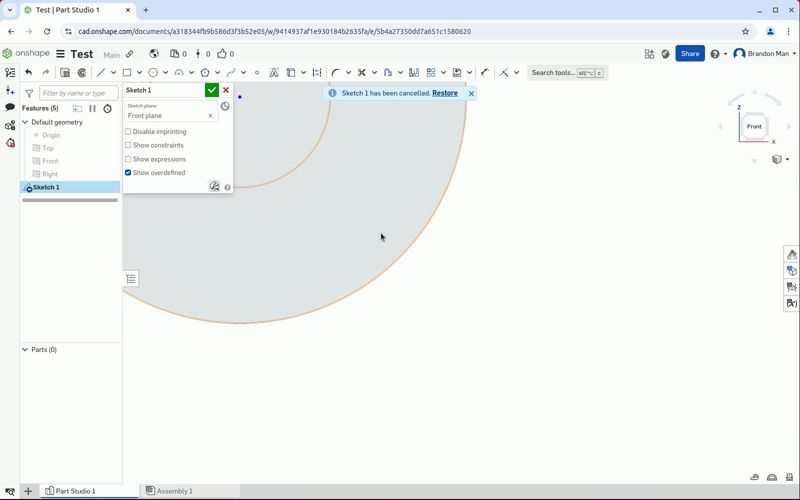
scroll(-6)
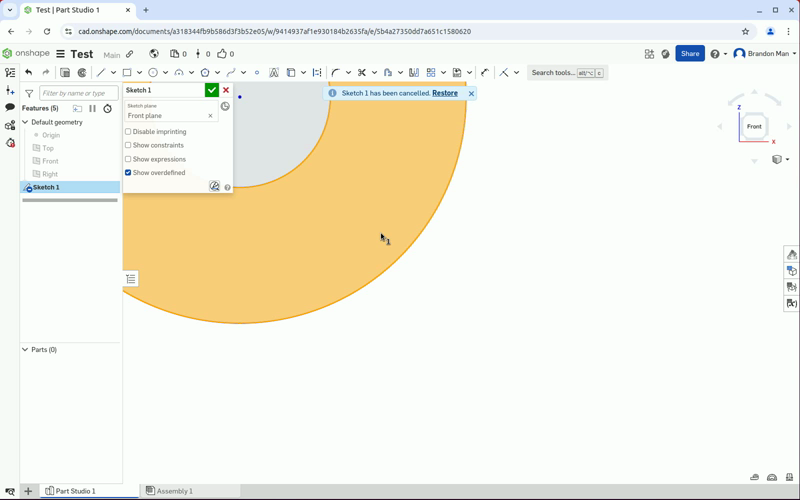
scroll(-6)
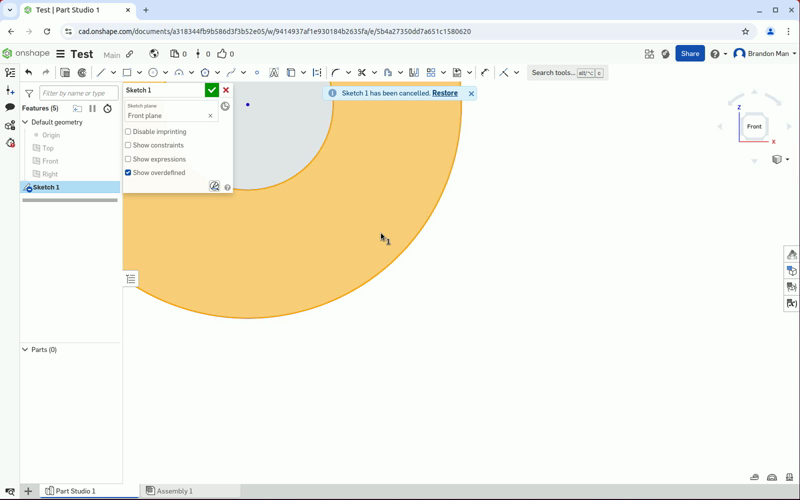
scroll(-6)
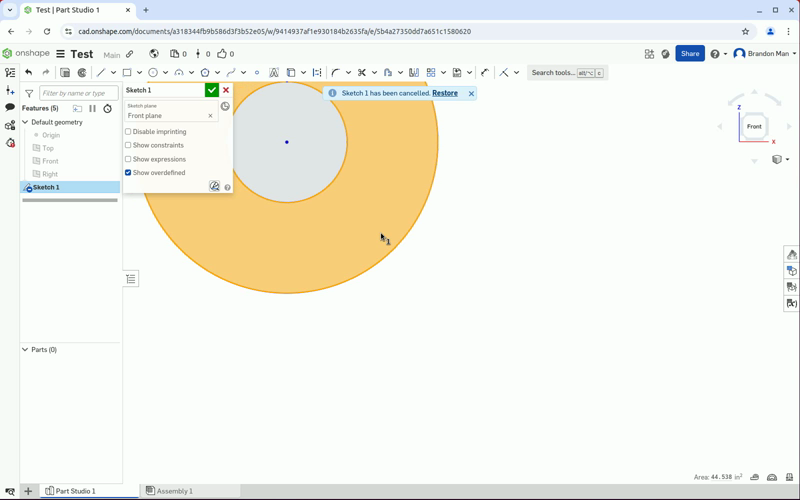
scroll(-6)
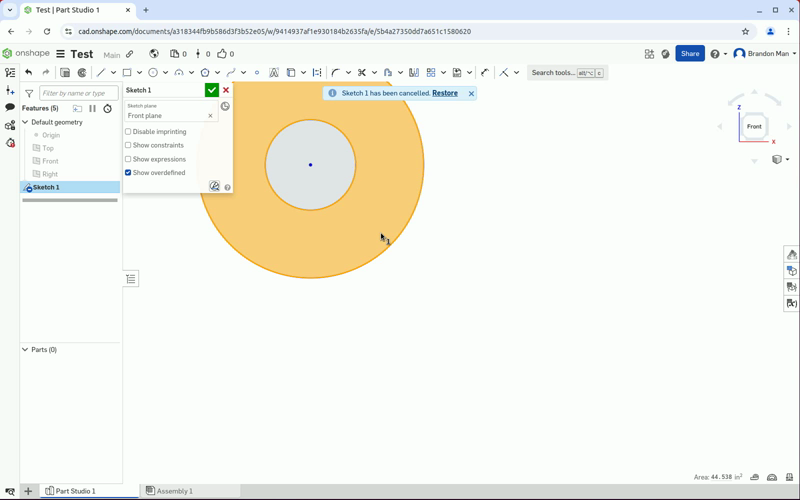
scroll(-6)
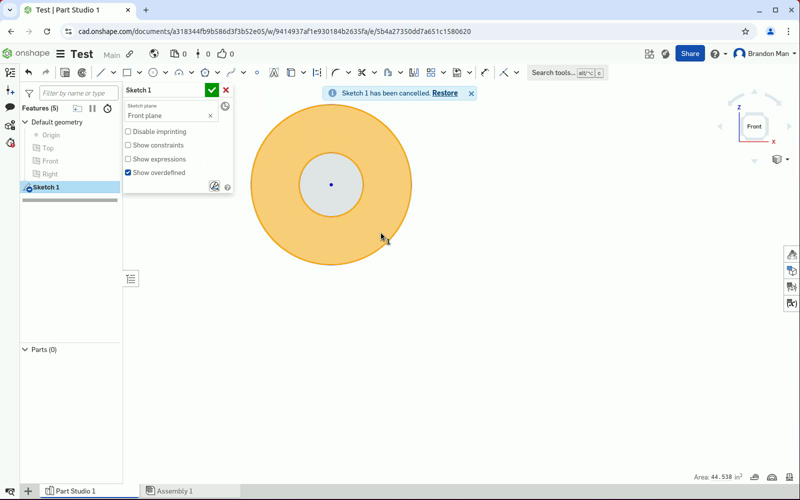
scroll(-6)
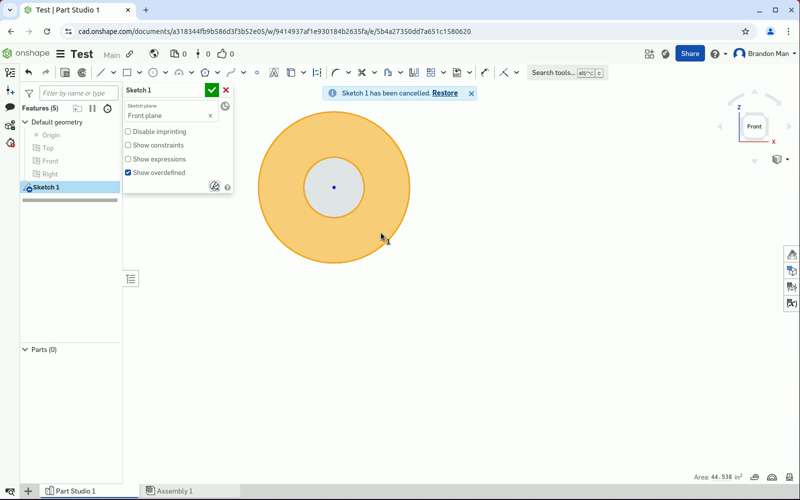
scroll(-6)
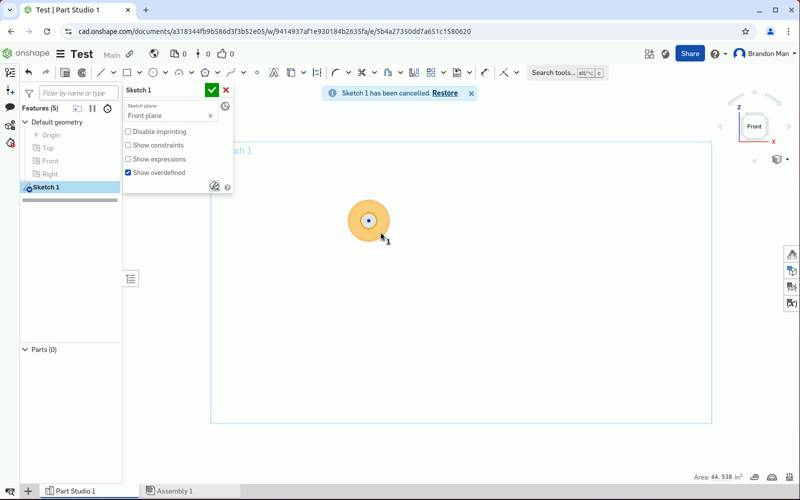
mouse_move(73, 352)
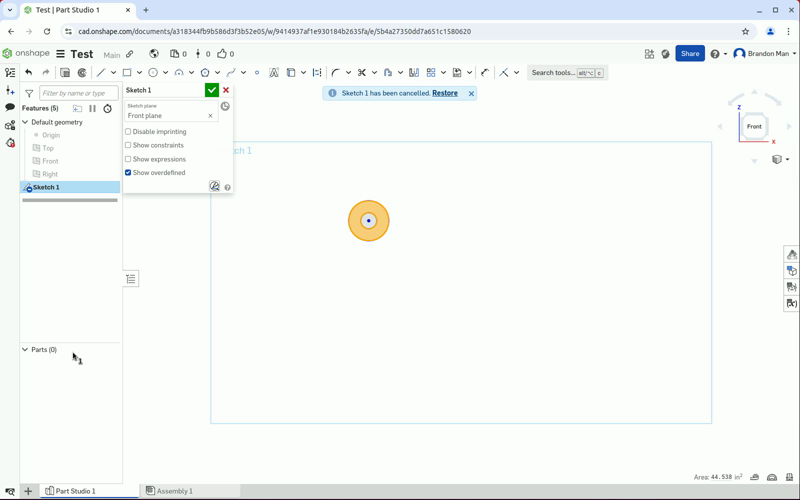
key(shift+y)
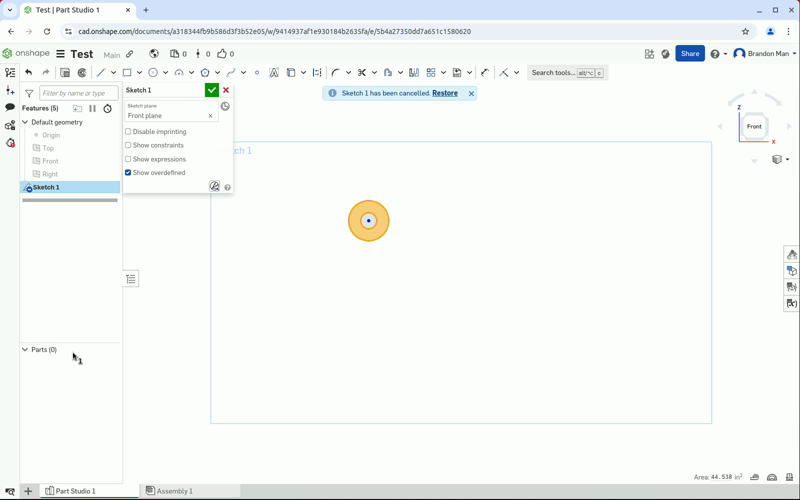
key(shift+e)
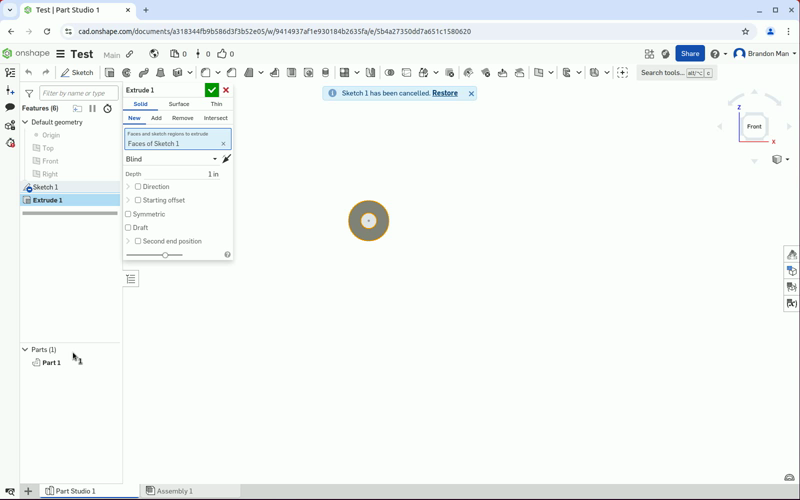
mouse_move(143, 106)
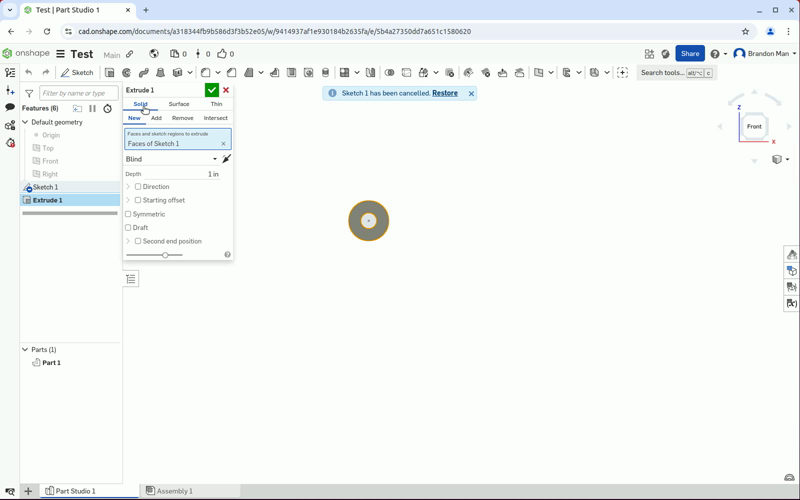
click(143, 106)
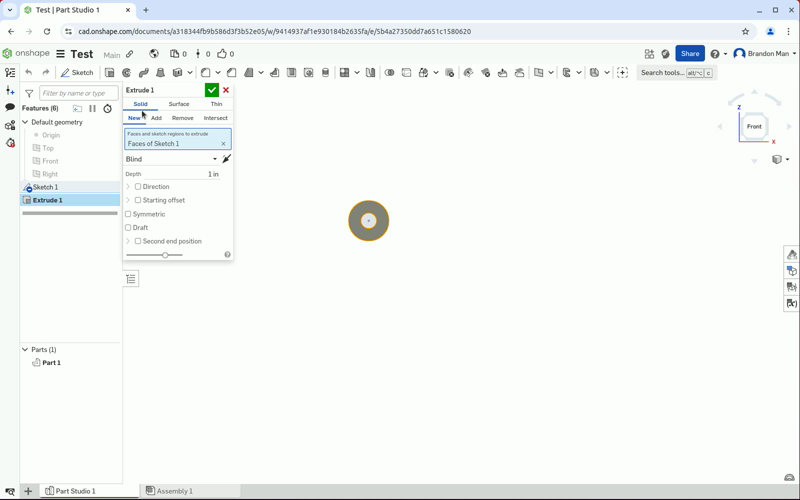
mouse_move(137, 120)
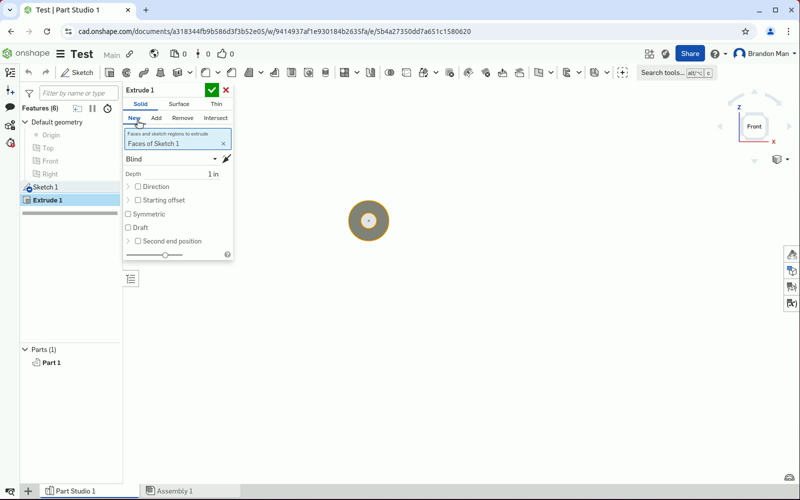
click(137, 120)
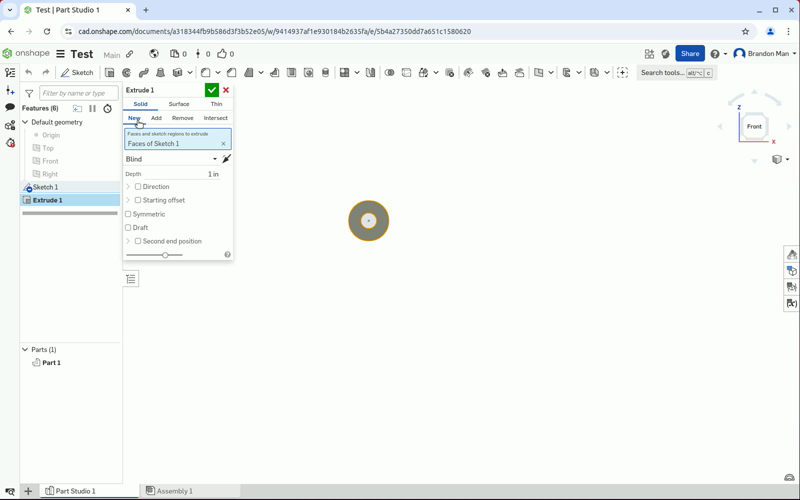
key(tab, 4)
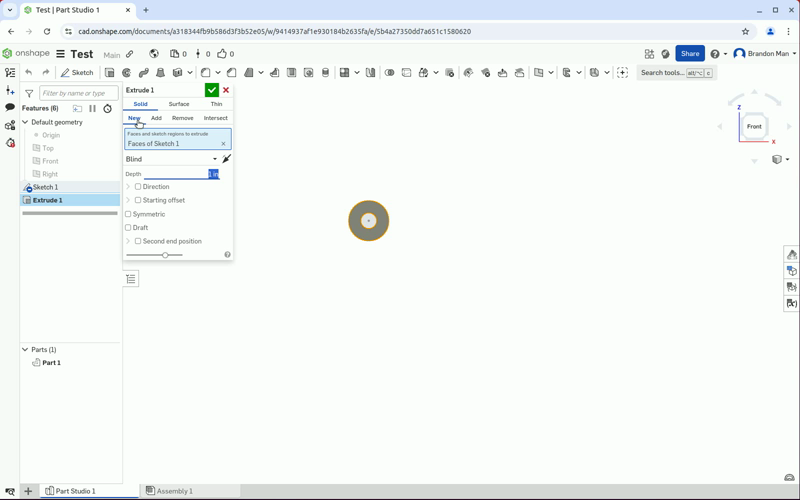
text(2.166)
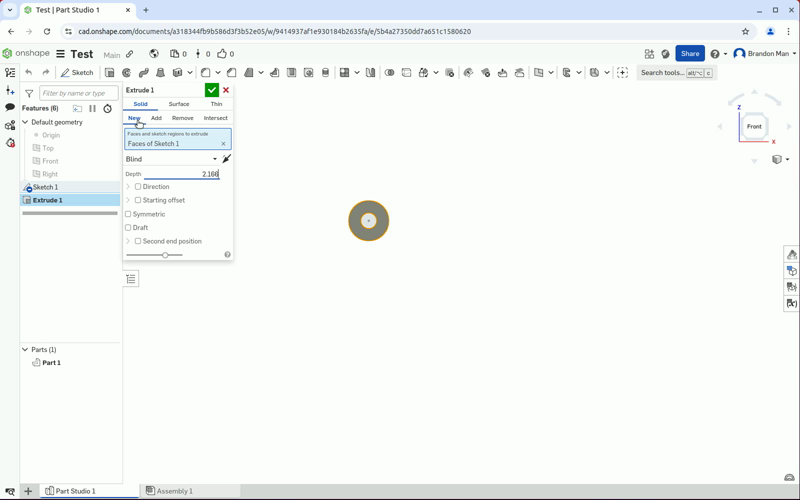
key(enter)
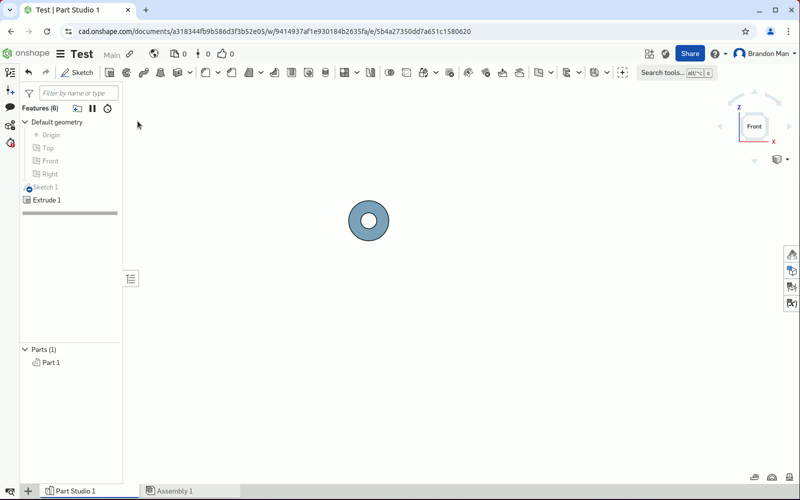
key(shift+h)
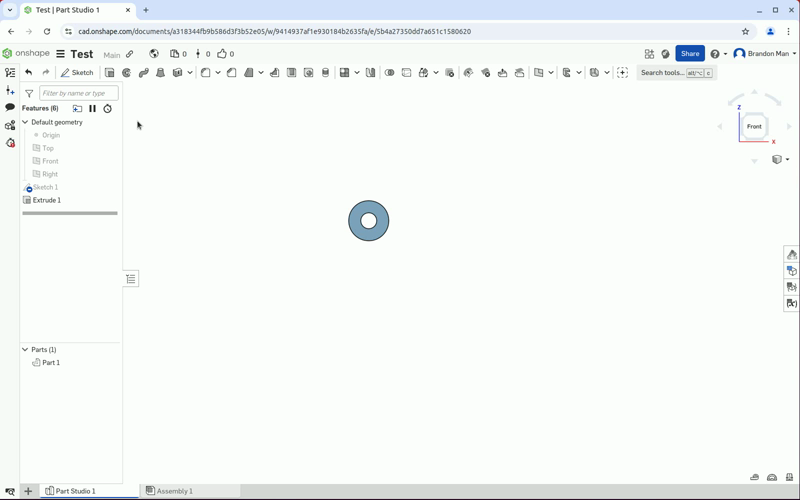
key(shift+h)
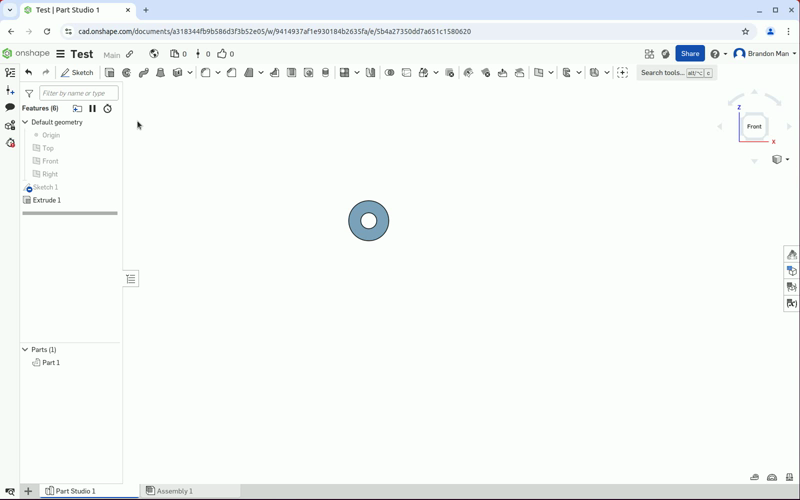
mouse_move(73, 189)
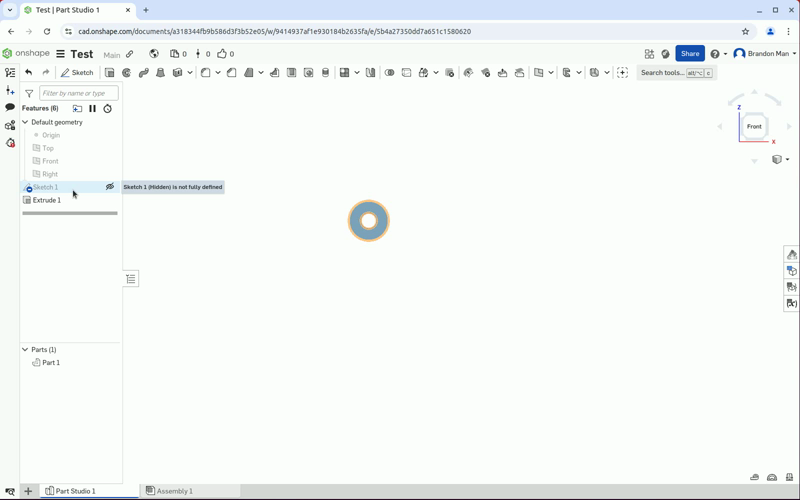
click(73, 189)
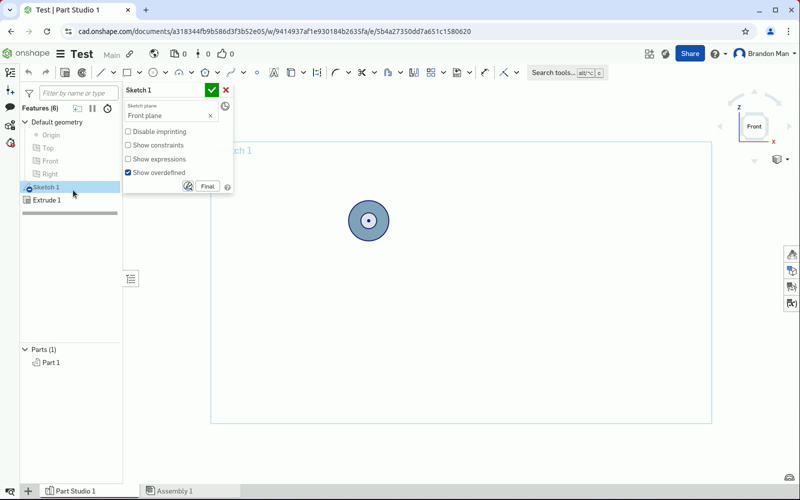
mouse_move(229, 92)
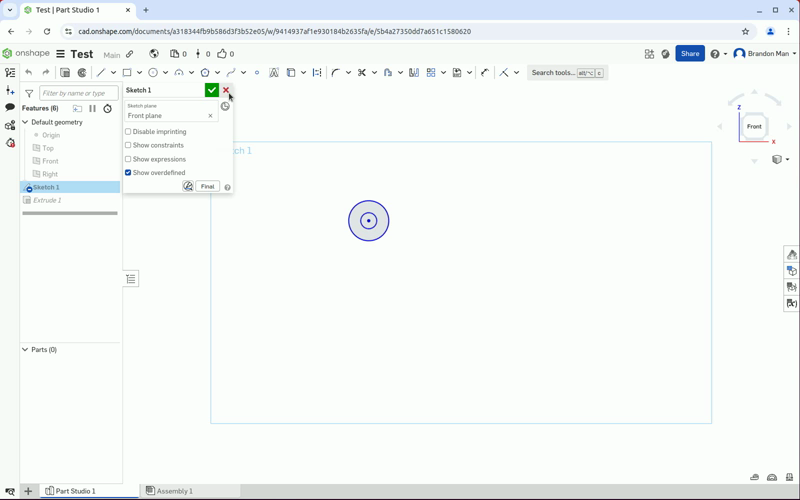
click(229, 92)
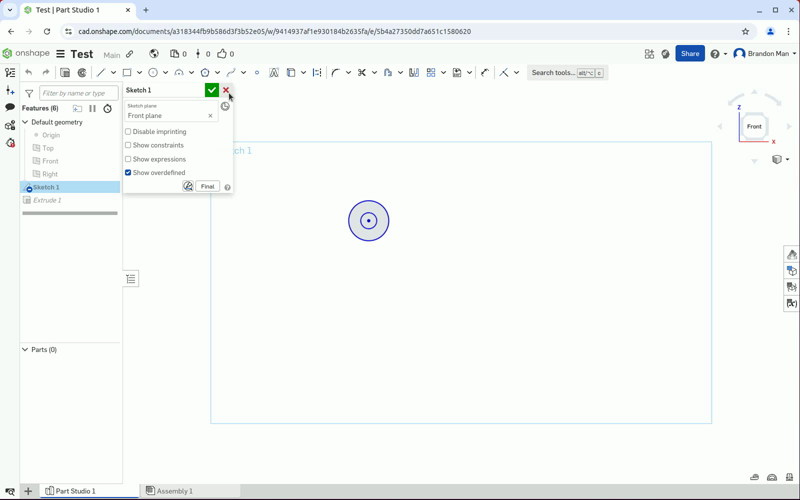
key(shift+s)
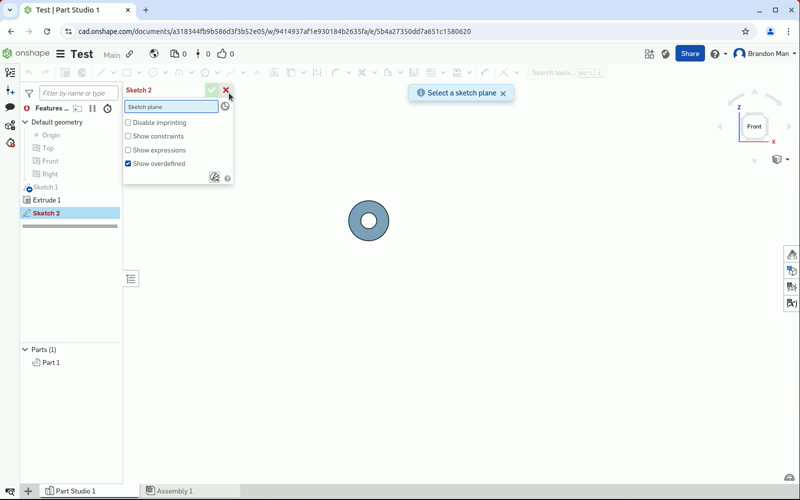
mouse_move(73, 163)
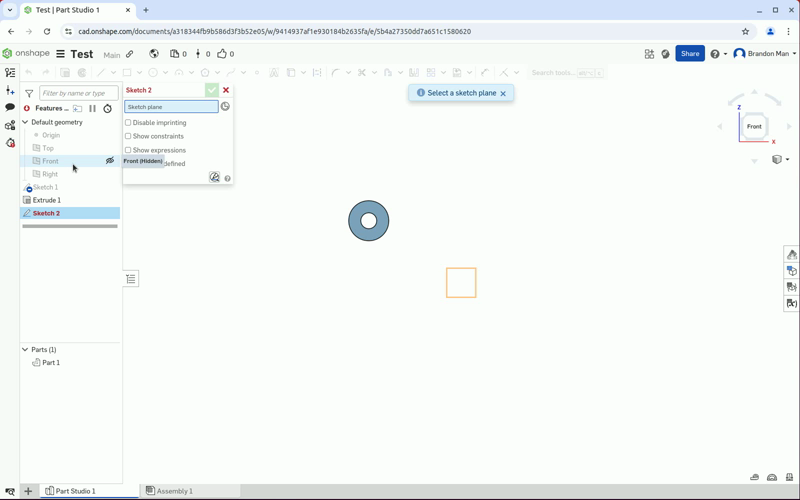
click(73, 163)
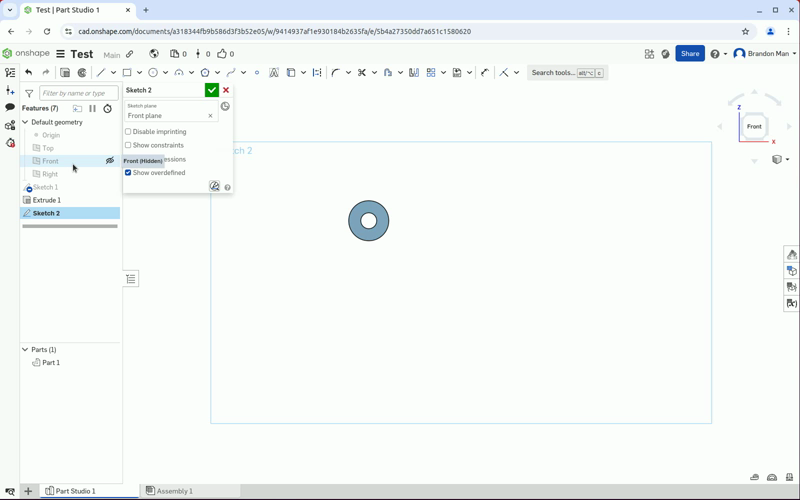
mouse_move(73, 352)
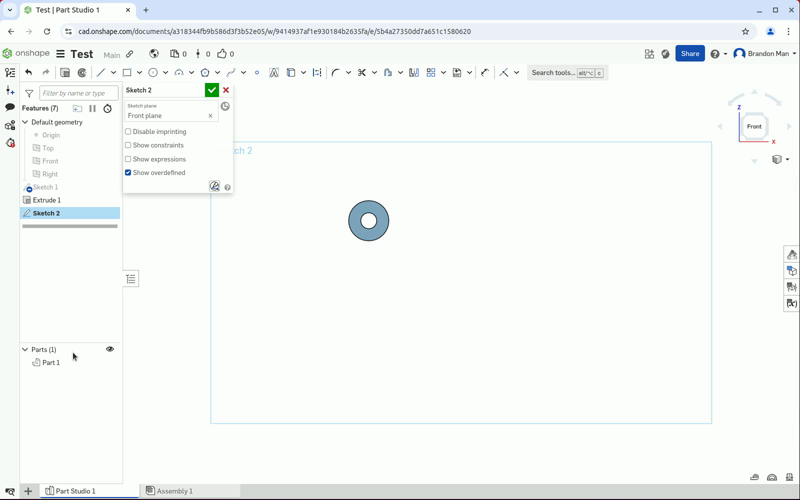
key(y)
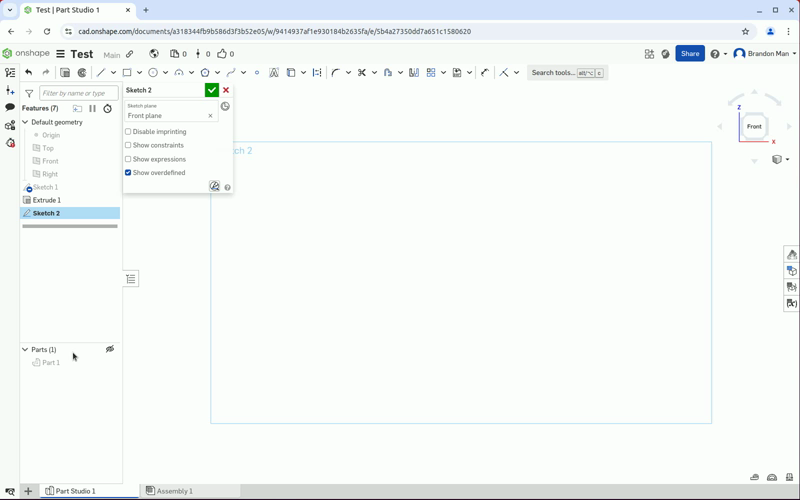
key(c)
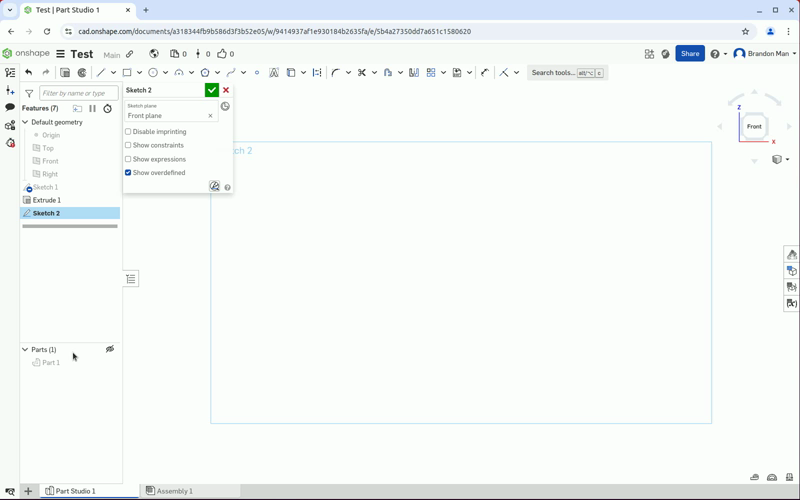
key_down(shift)
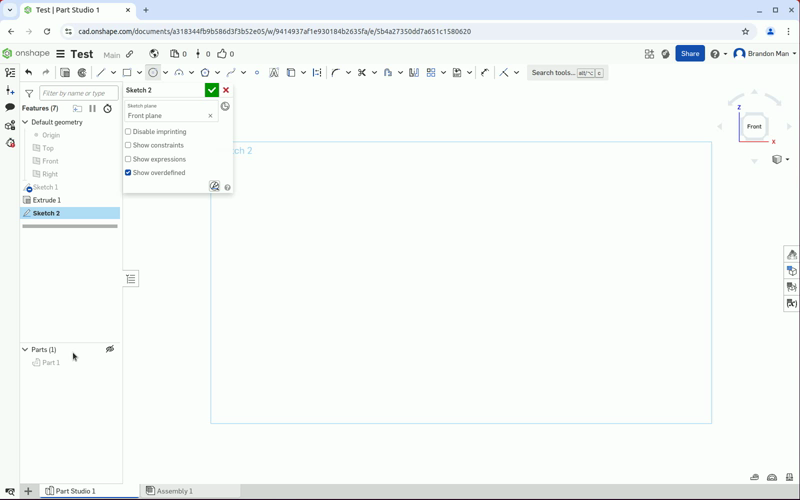
mouse_move(368, 220)
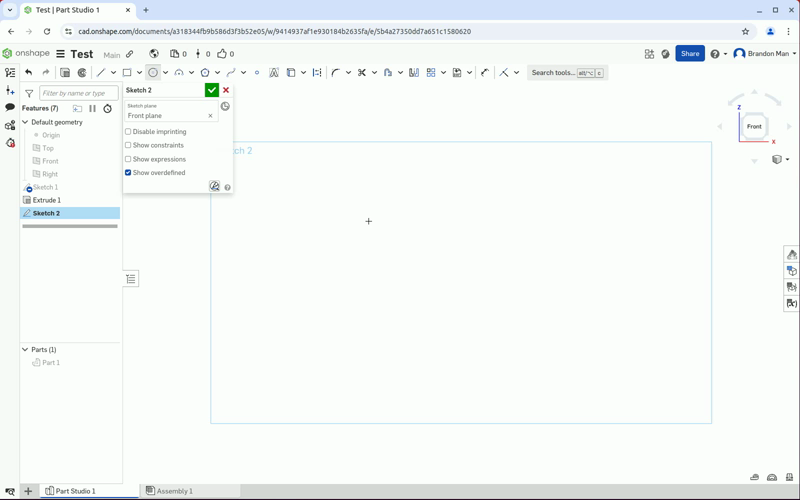
click(368, 220)
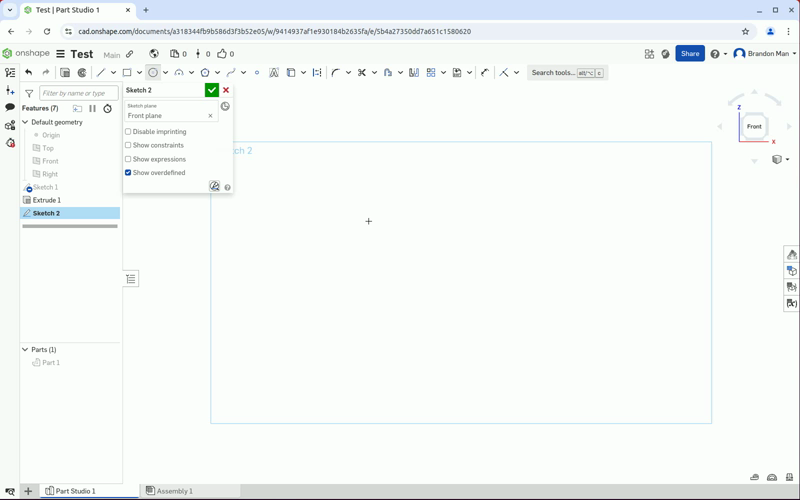
key_up(shift)
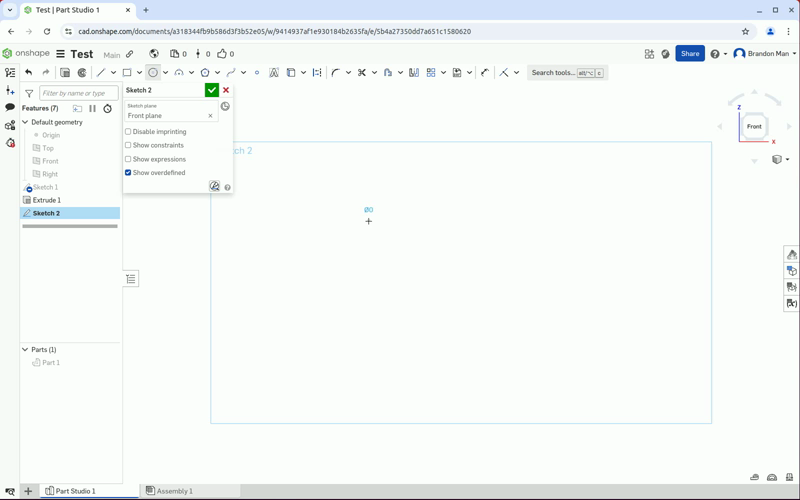
mouse_move(377, 220)
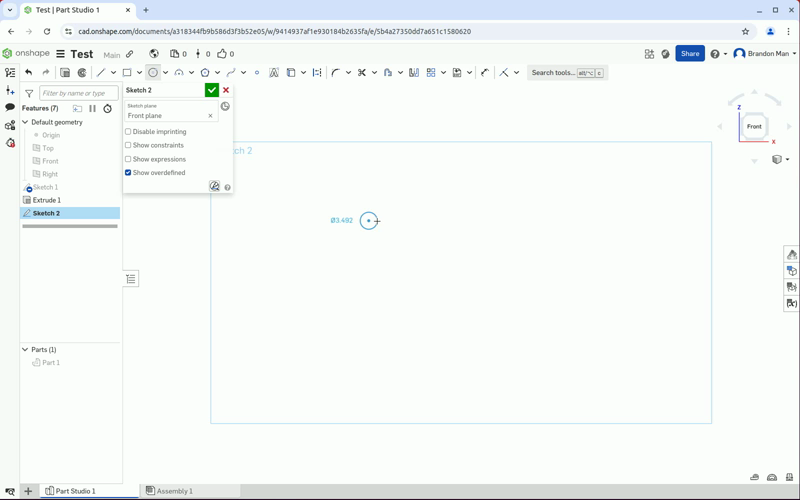
click(377, 220)
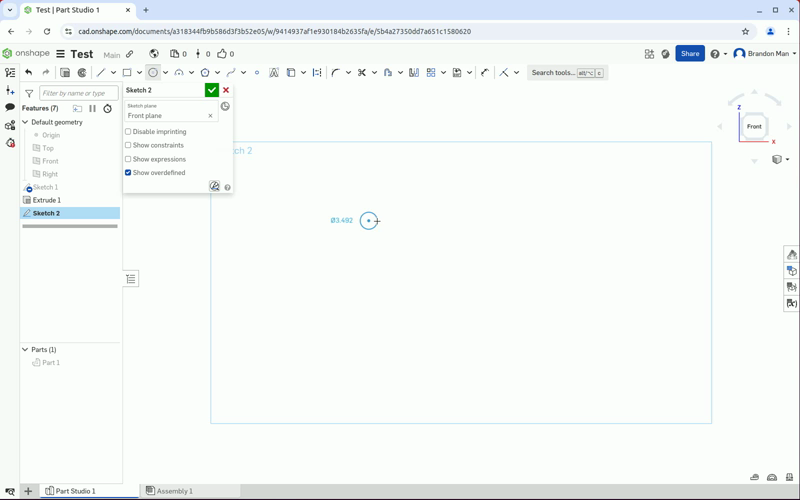
key(esc)
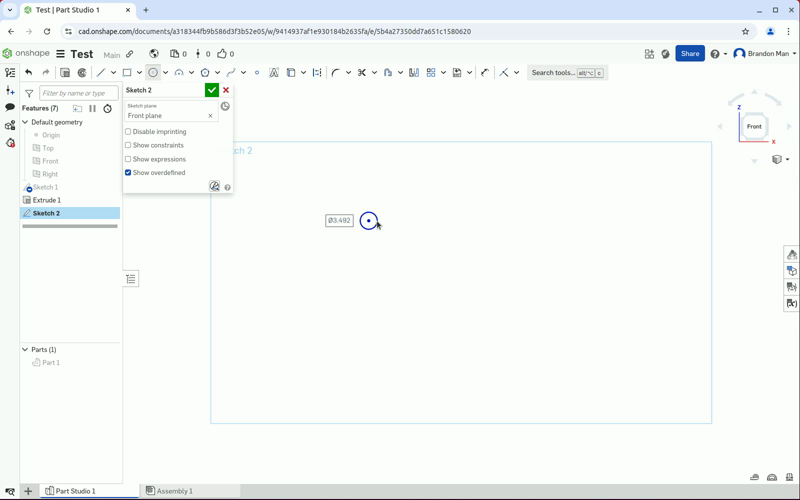
mouse_move(367, 222)
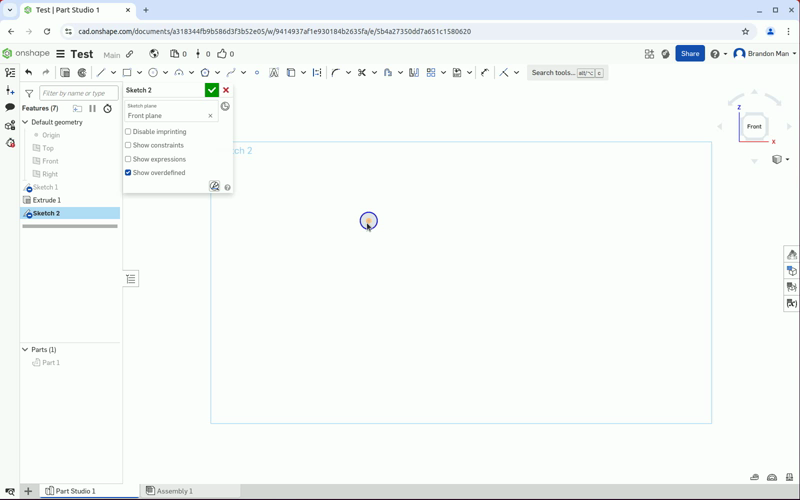
scroll(6)
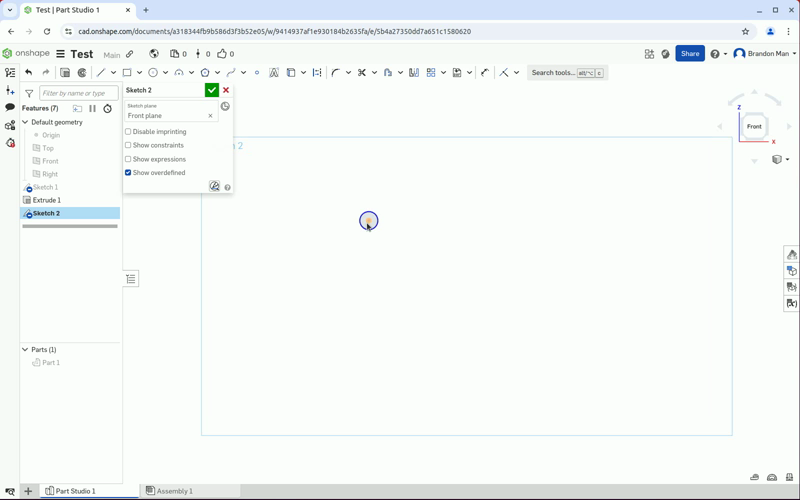
scroll(6)
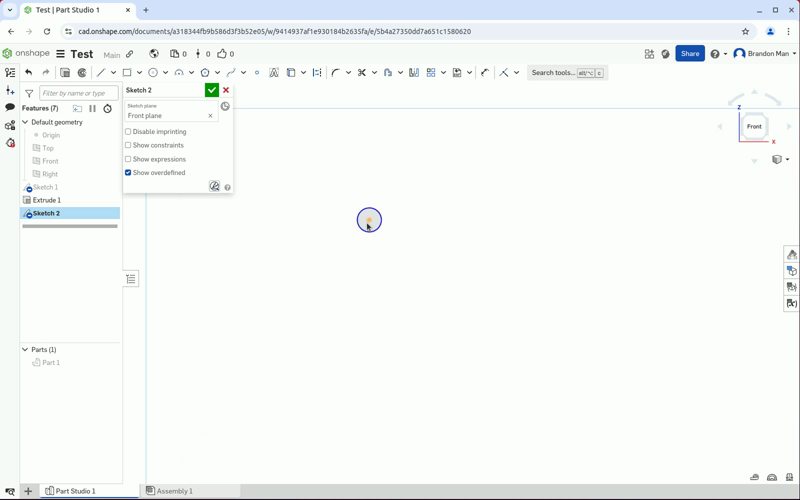
scroll(6)
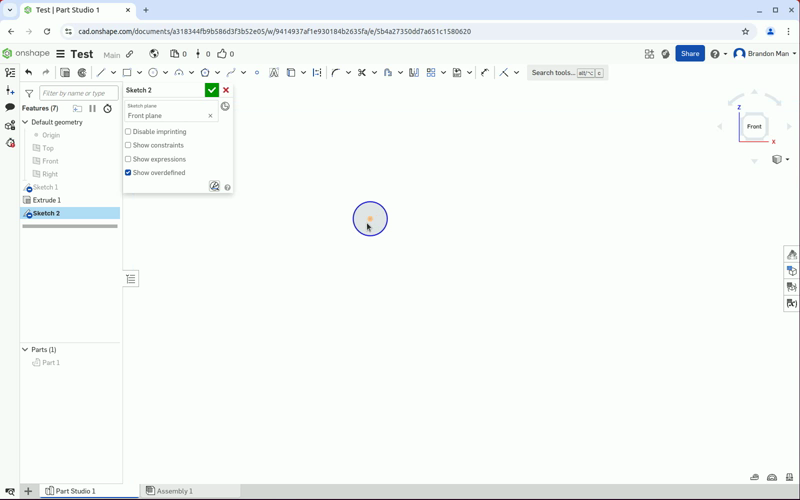
scroll(6)
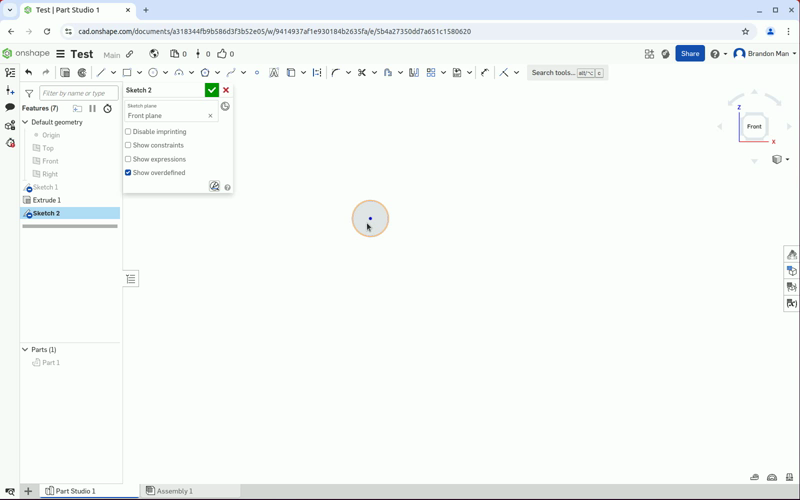
scroll(6)
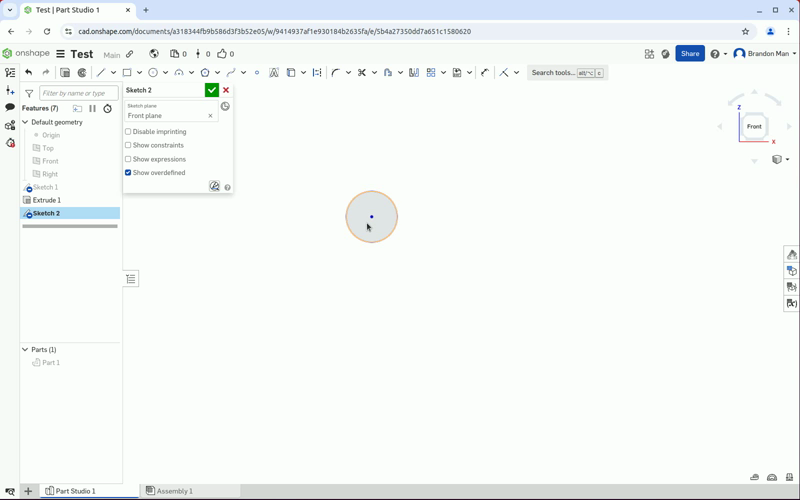
scroll(6)
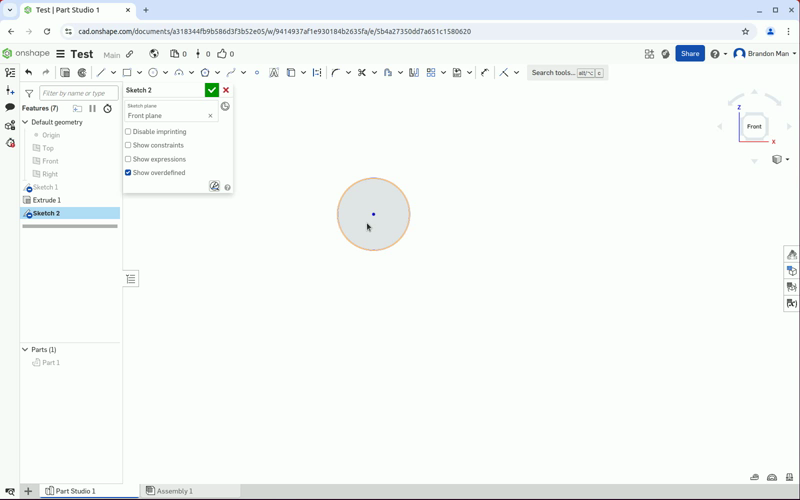
scroll(6)
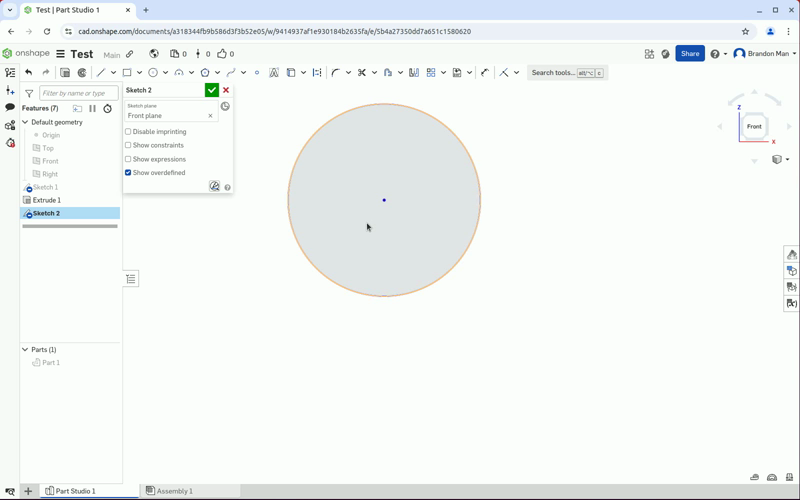
click(367, 222)
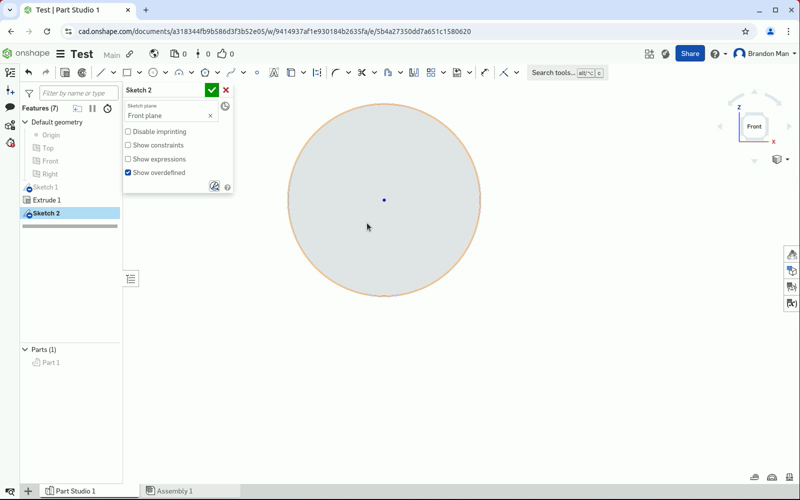
scroll(-6)
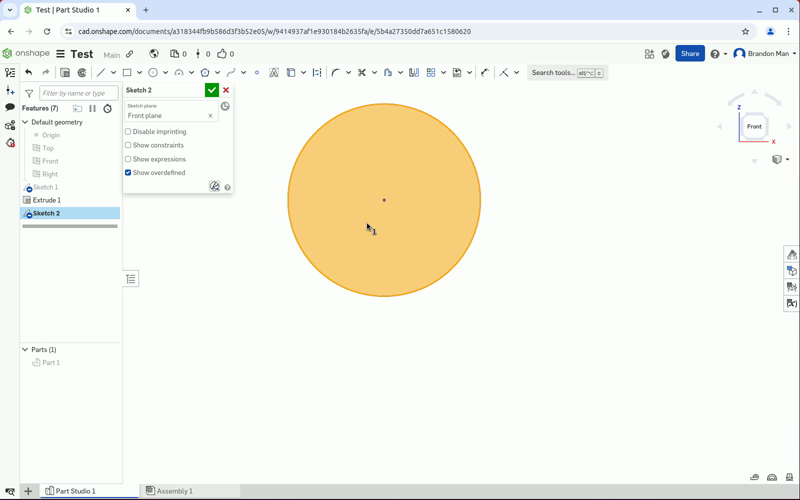
scroll(-6)
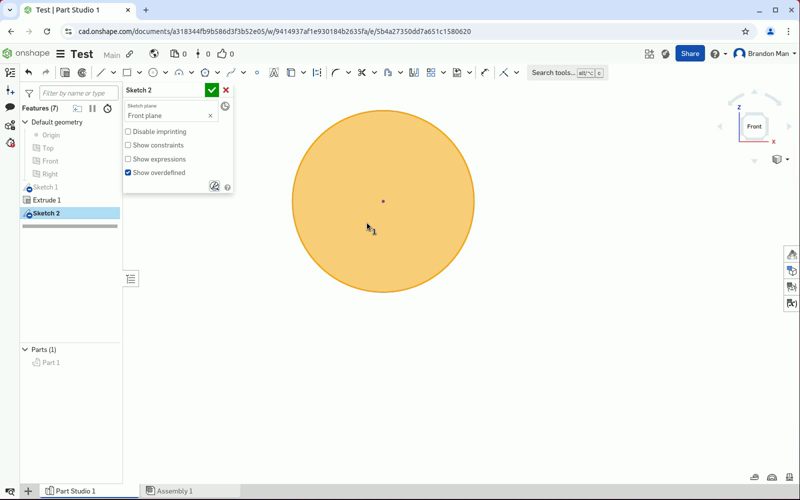
scroll(-6)
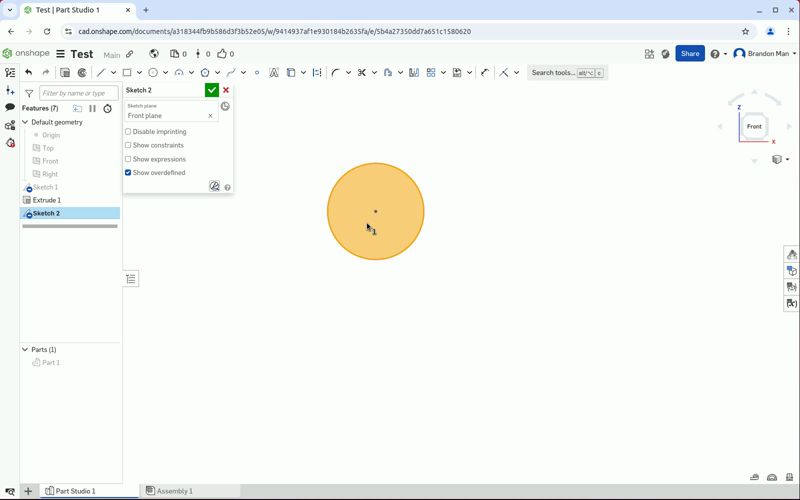
scroll(-6)
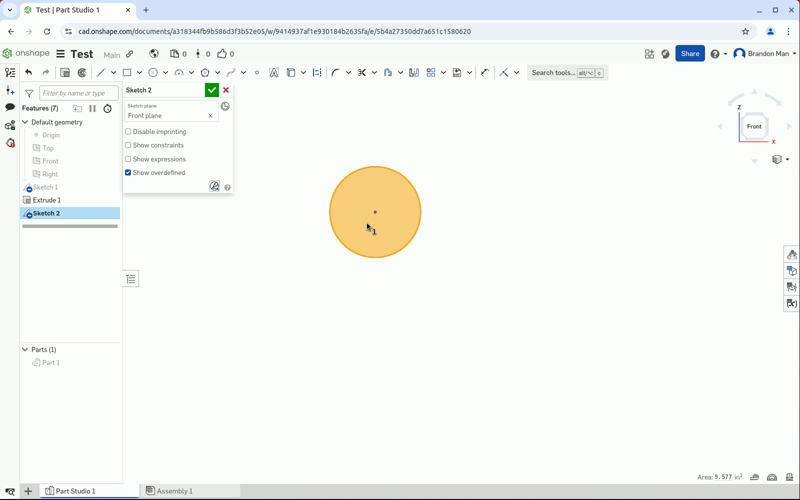
scroll(-6)
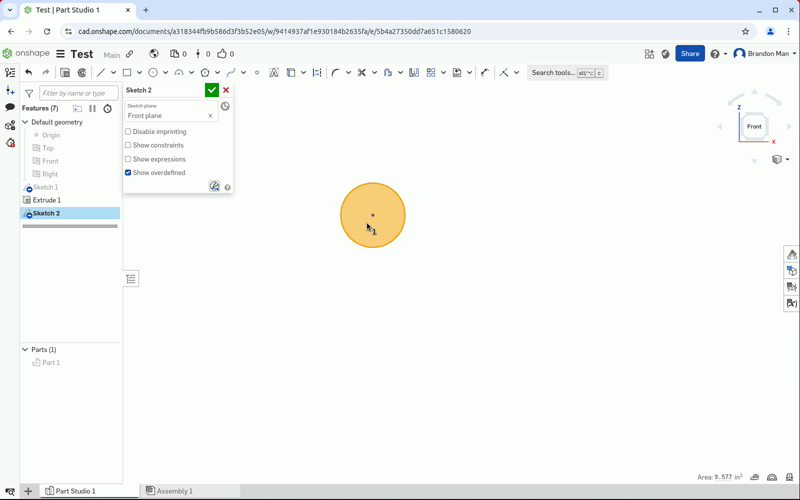
scroll(-6)
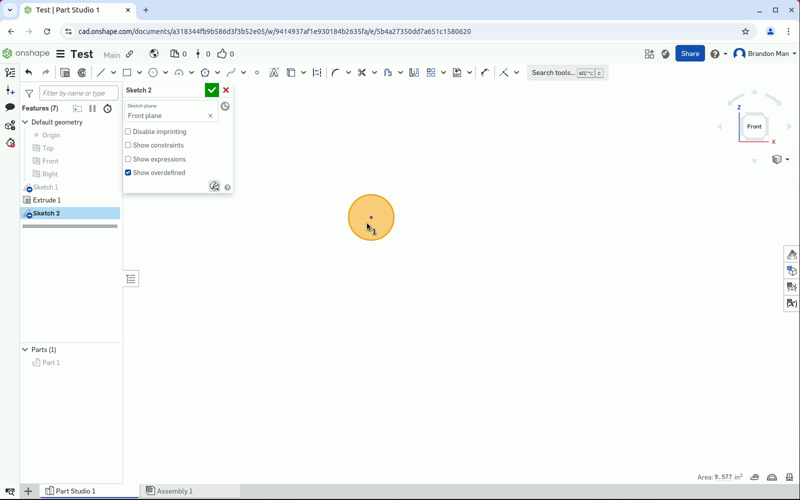
scroll(-6)
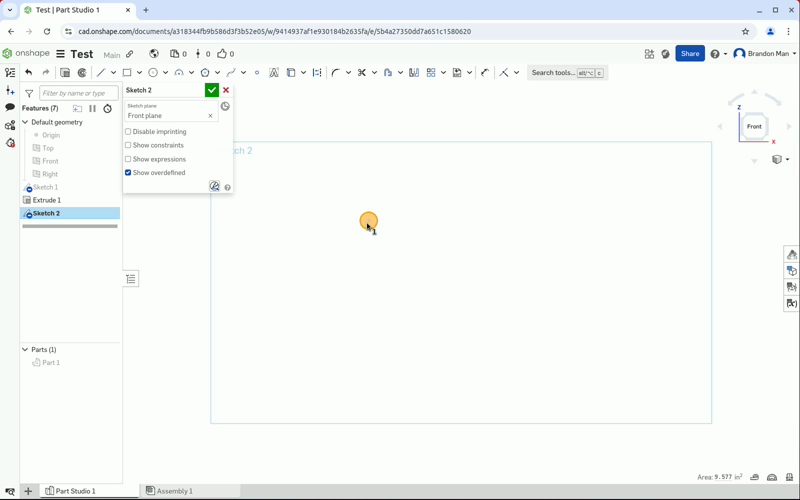
mouse_move(73, 352)
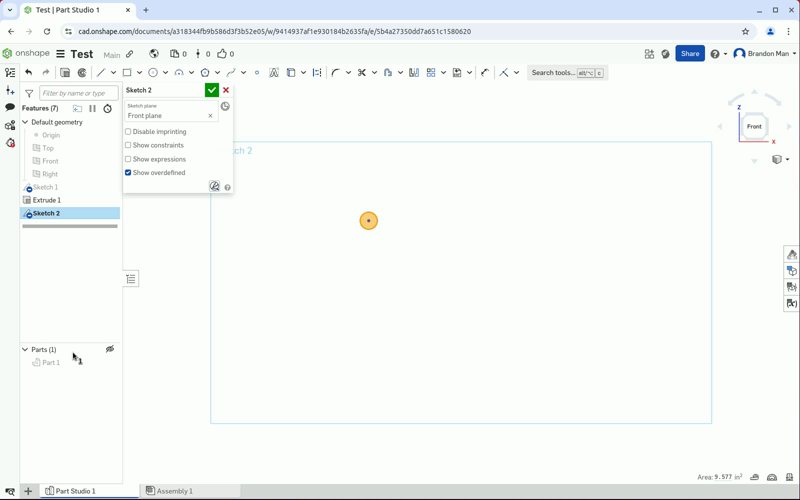
key(shift+y)
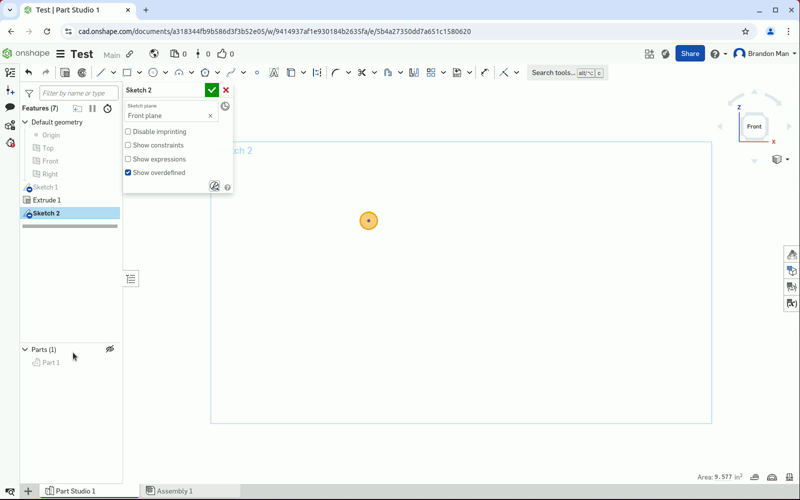
key(shift+e)
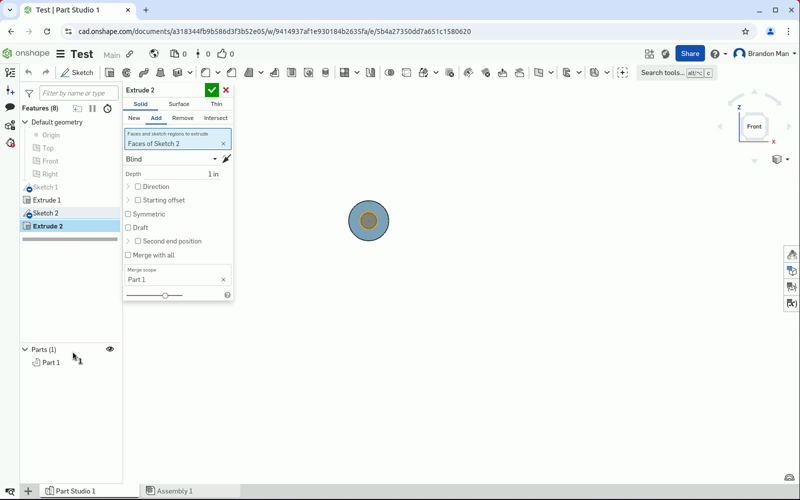
mouse_move(143, 106)
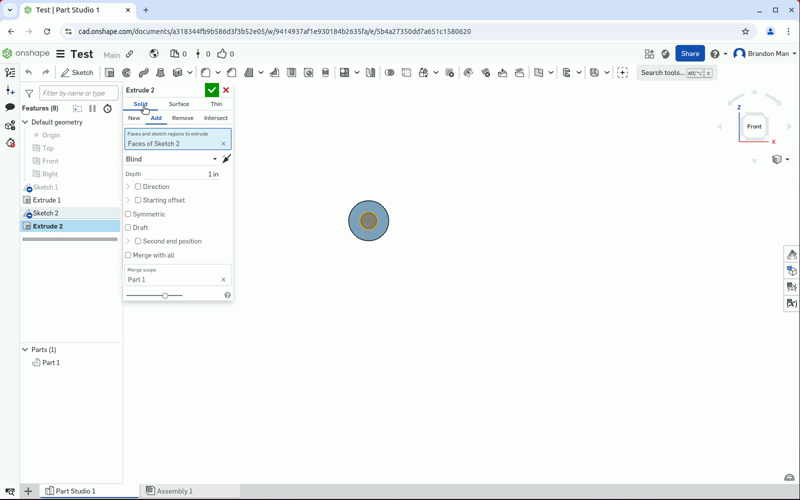
click(143, 106)
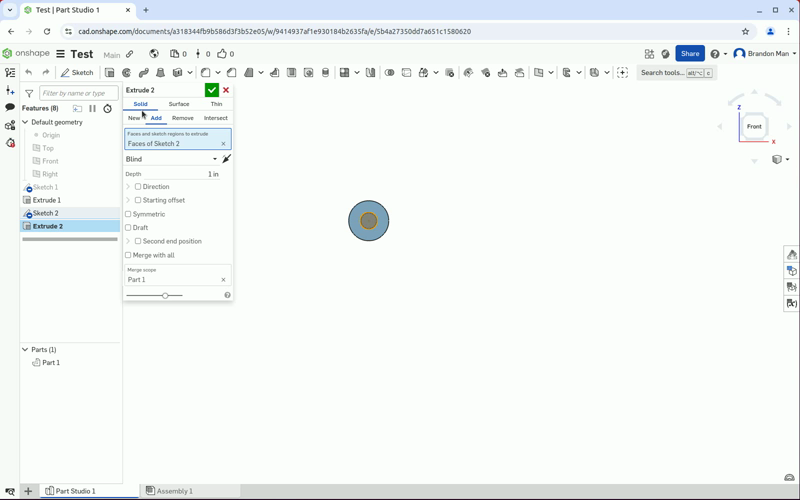
mouse_move(137, 120)
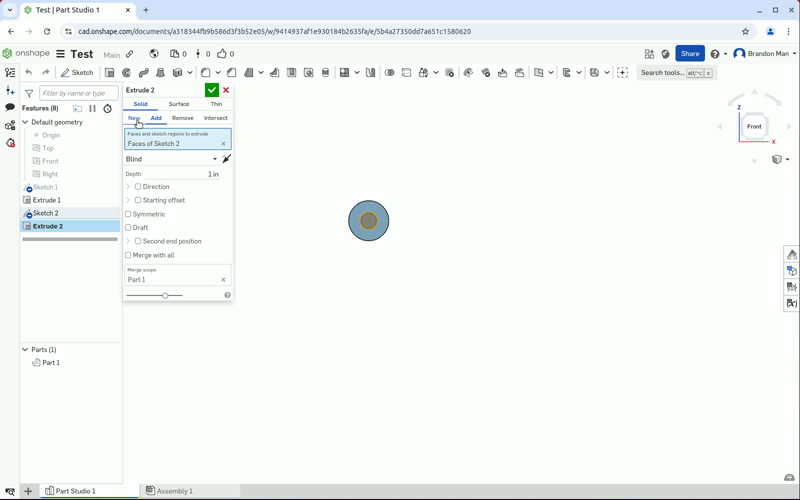
click(137, 120)
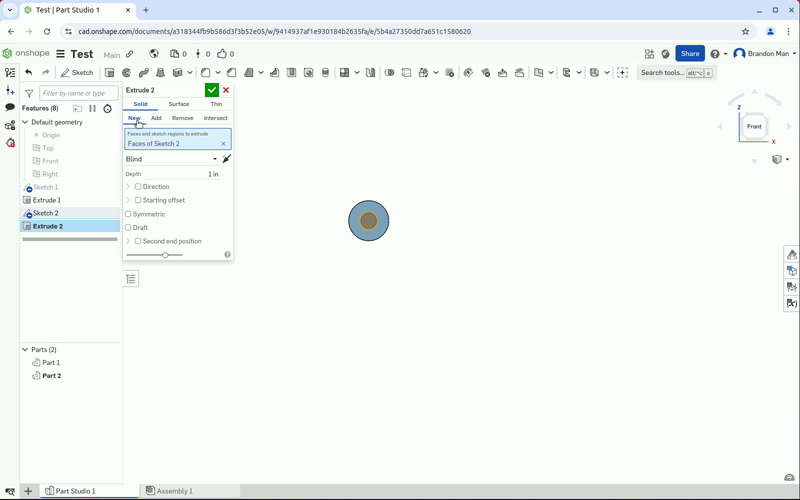
key(tab, 4)
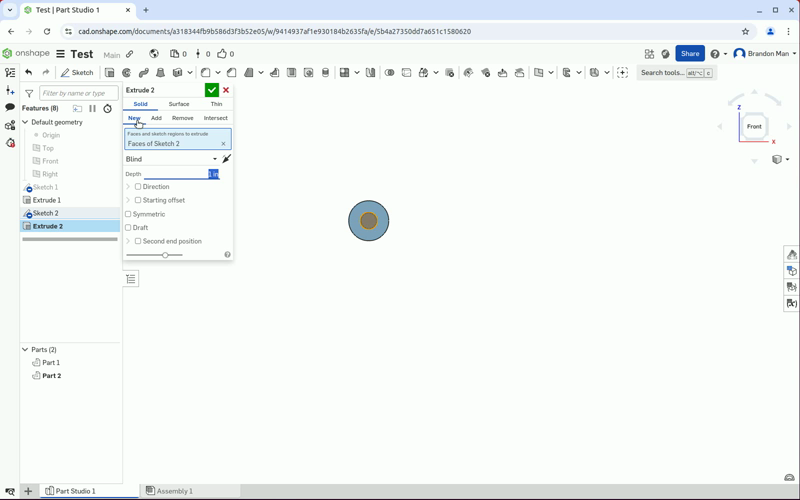
text(4.092)
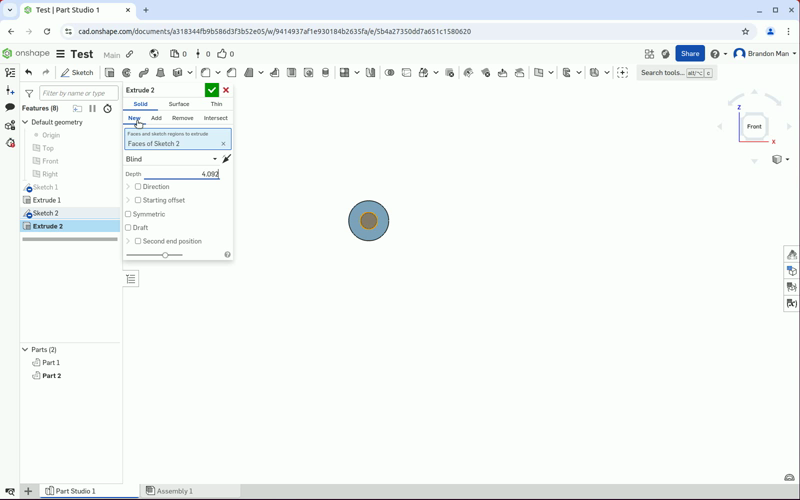
key(tab, 3)
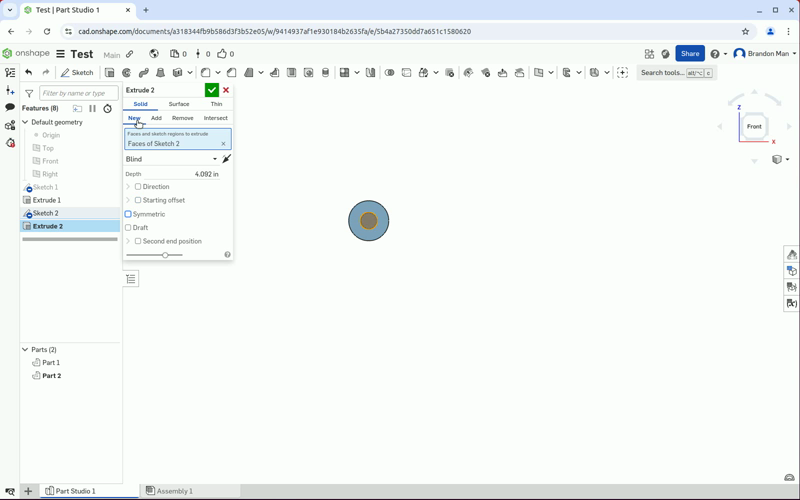
key(tab, 2)
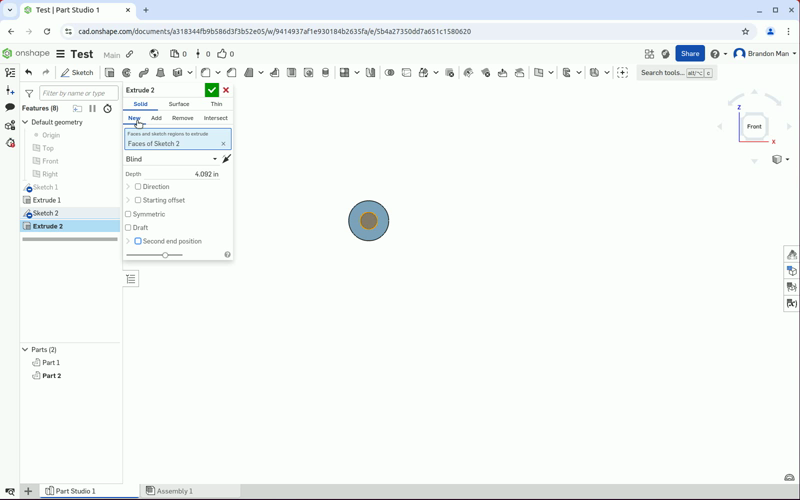
key(space)
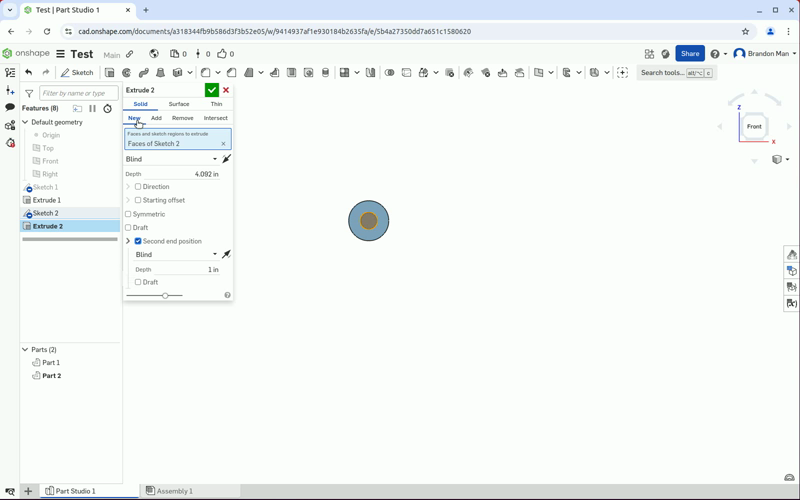
key(tab, 3)
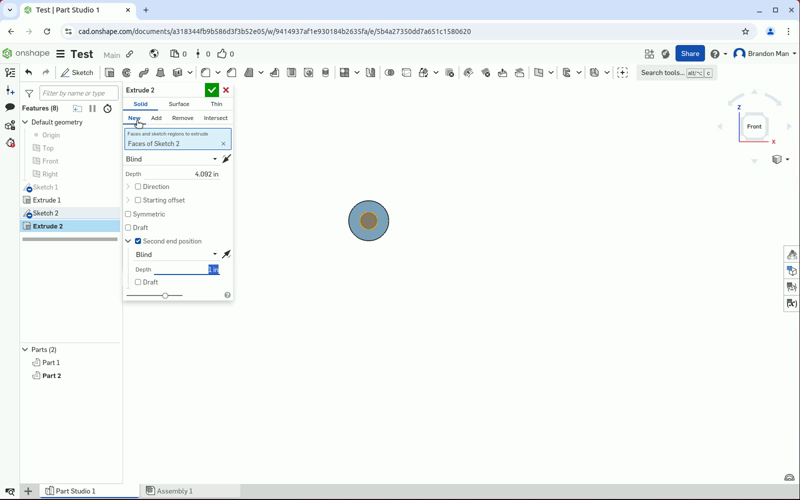
text(2.166)
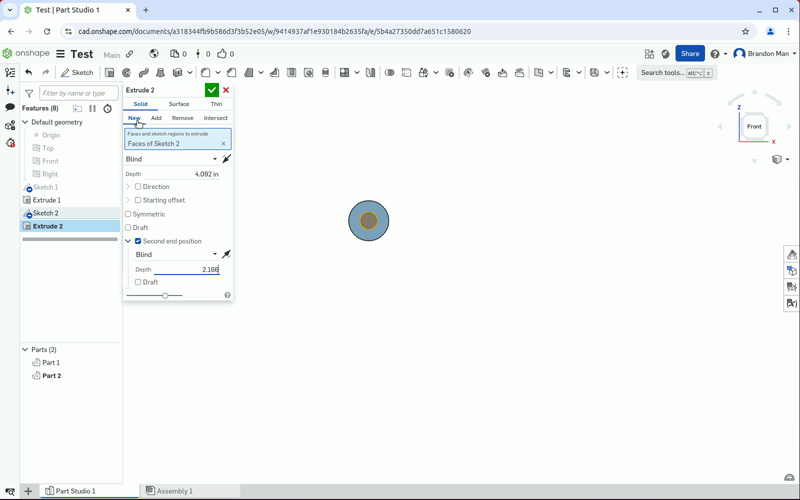
key(enter)
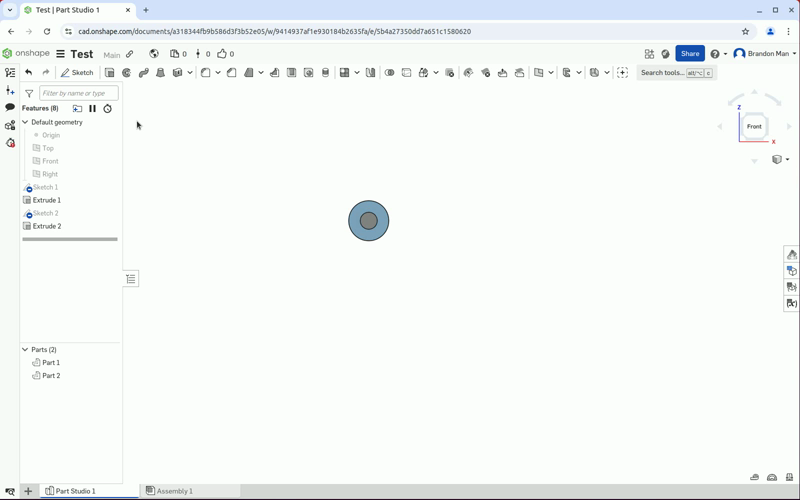
key(shift+h)
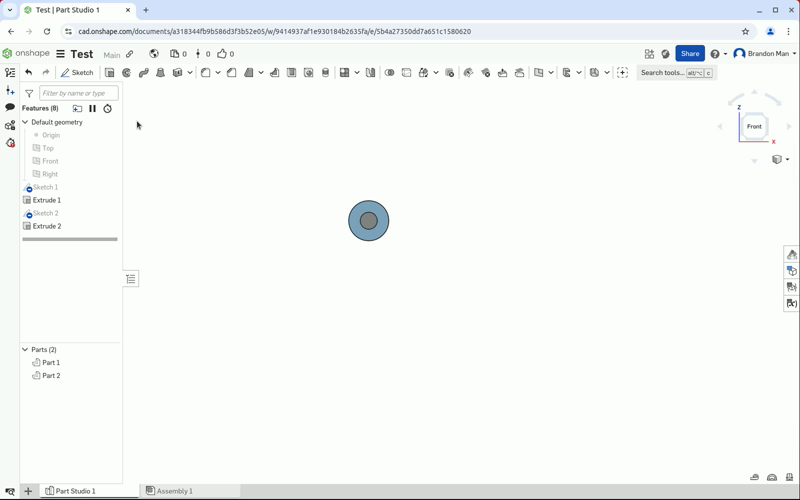
key(shift+h)
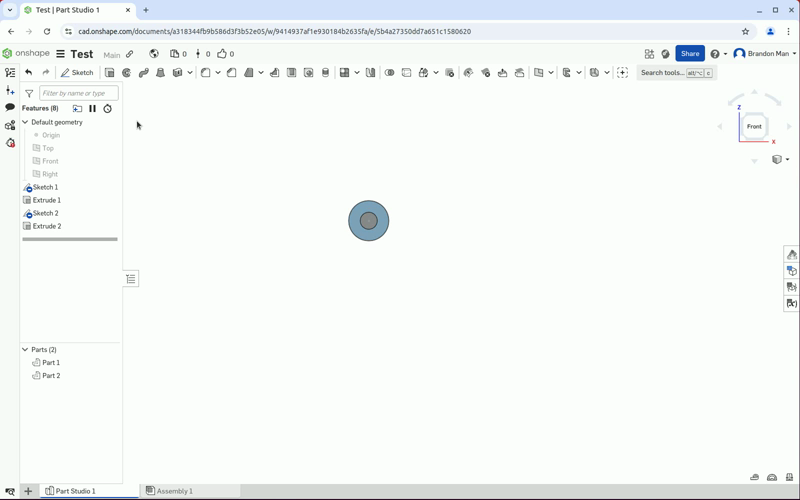
key(shift+7)
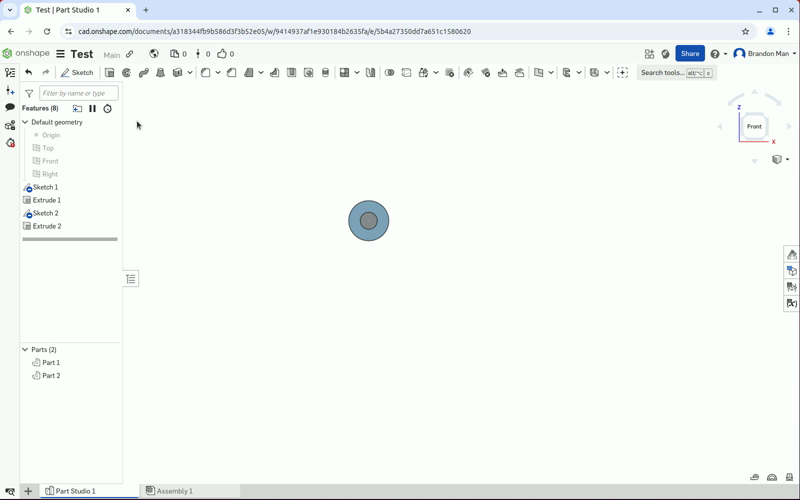
key(left, 2)
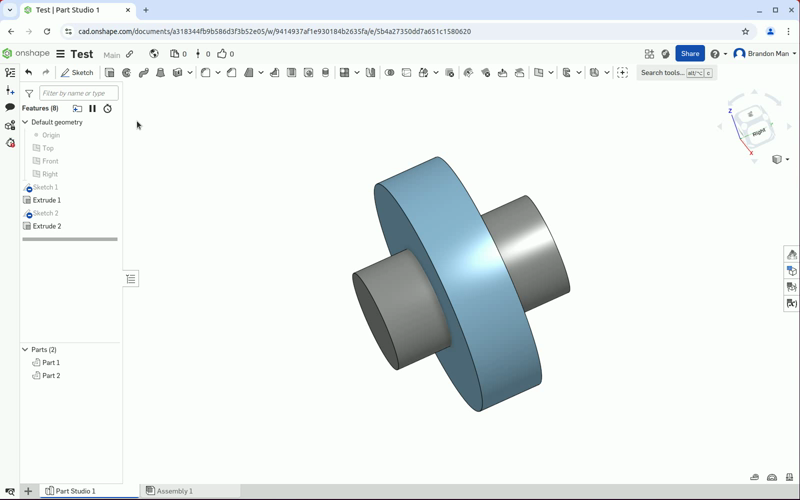
key(down, 2)
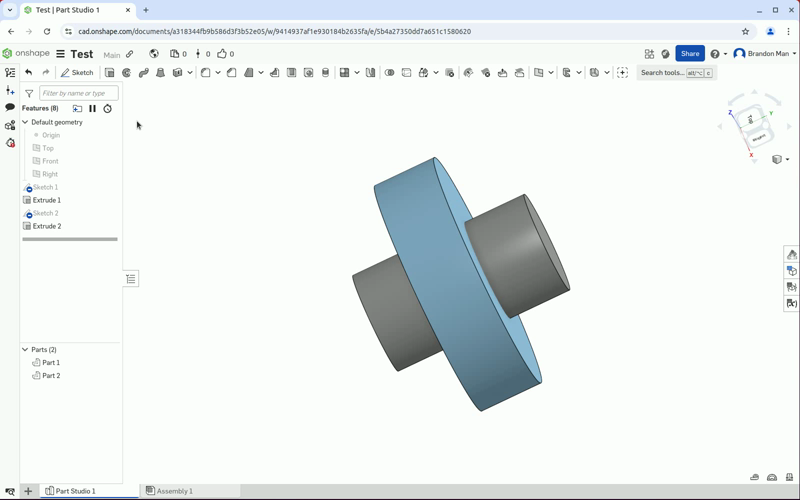
key(up, 2)
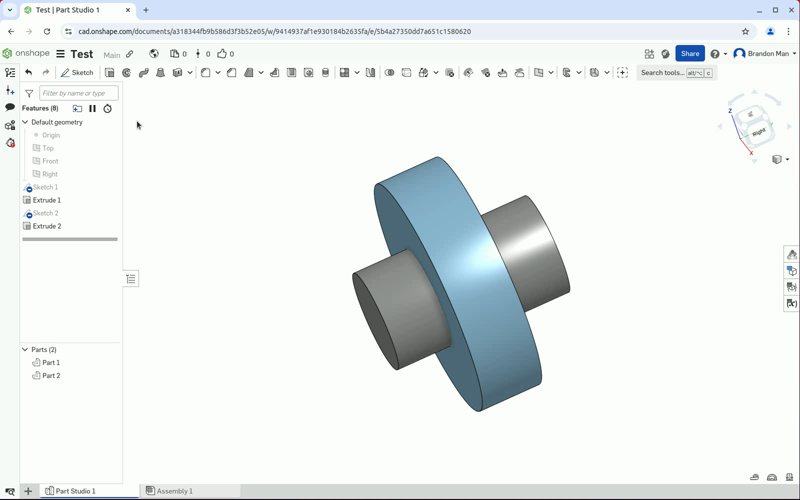
key(right, 2)
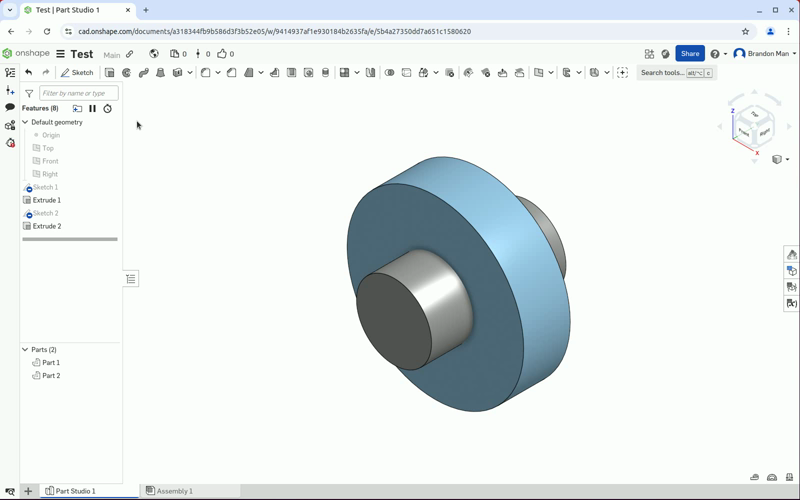
mouse_move(73, 189)
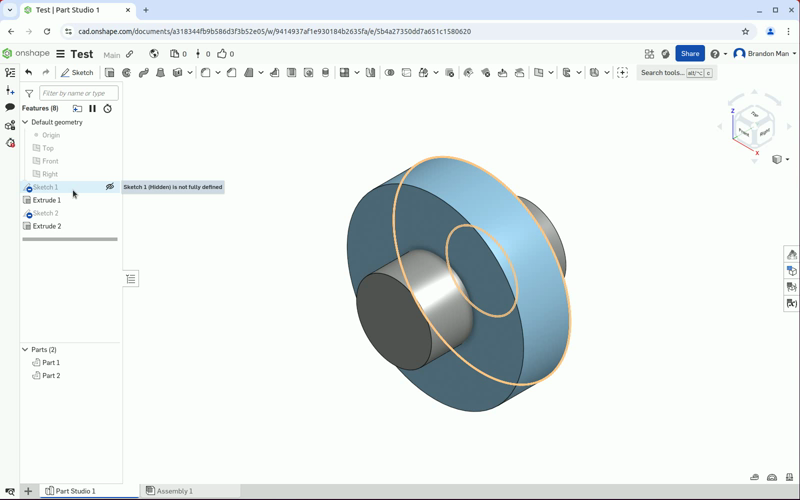
click(73, 189)